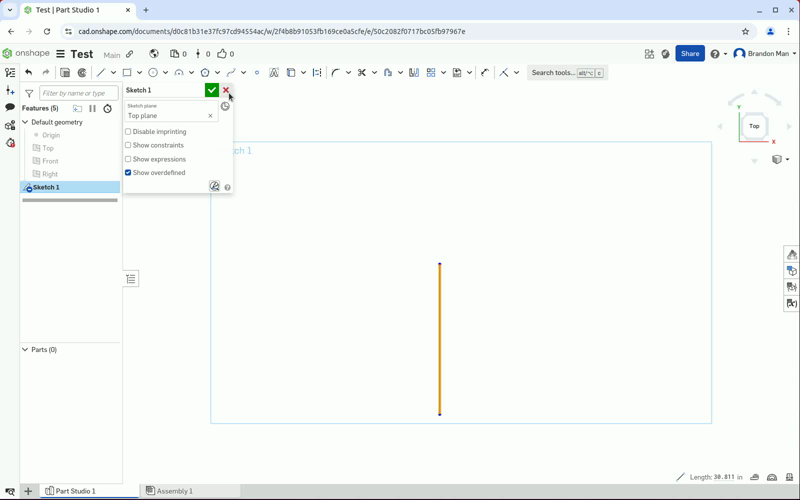
key(shift+h)
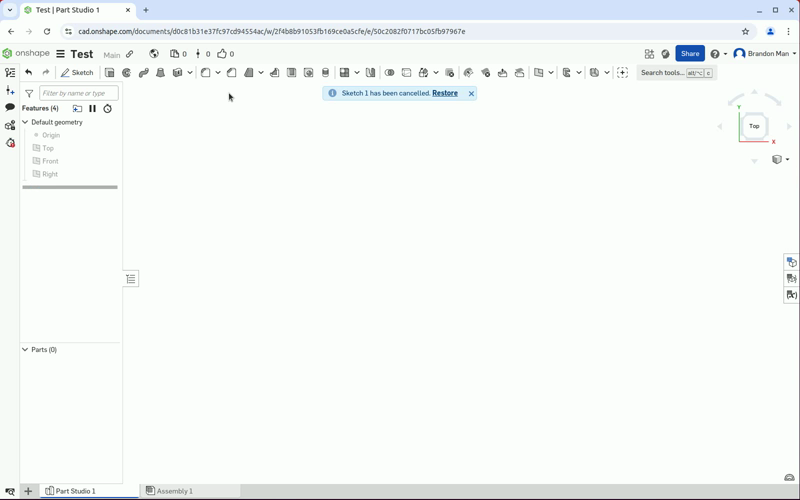
mouse_move(73, 352)
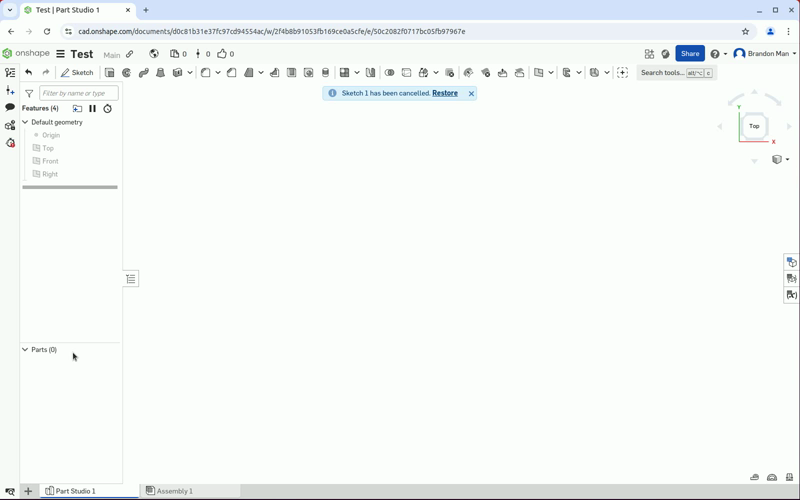
key(y)
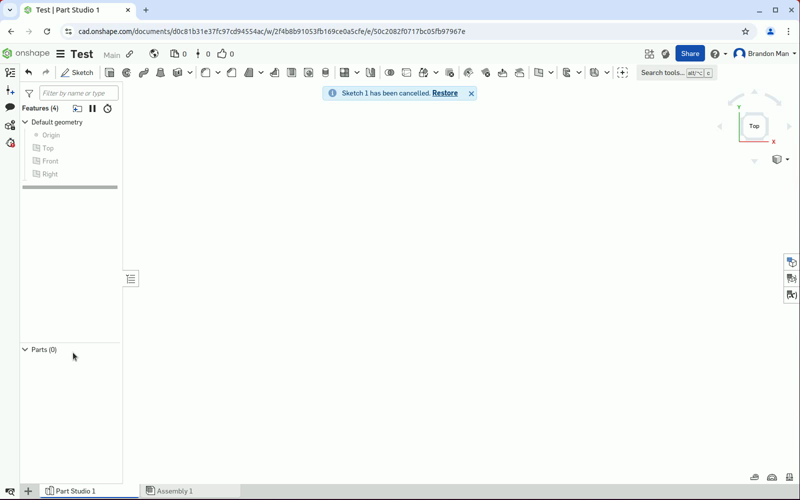
key(shift+p)
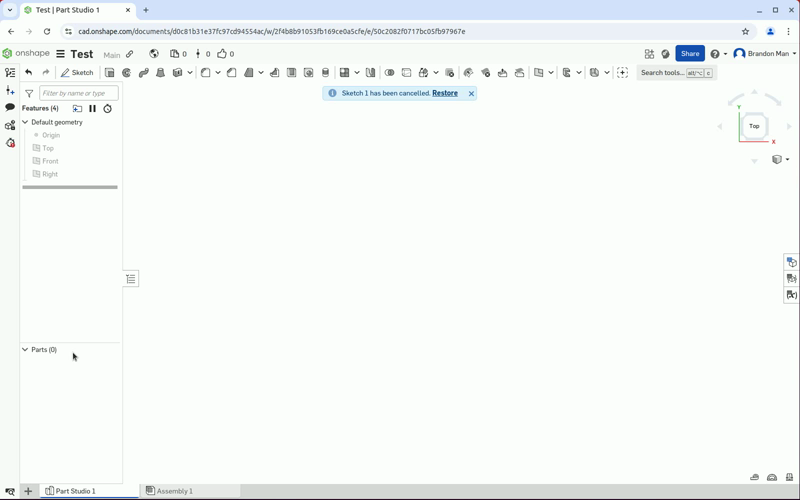
key(space)
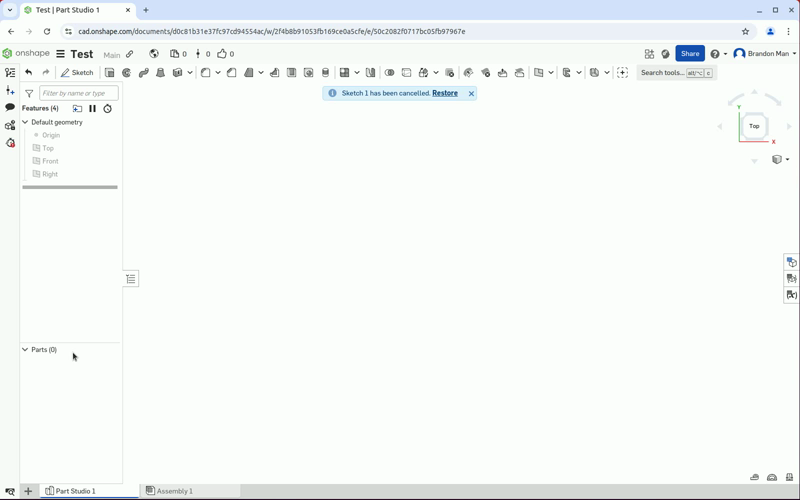
key_down(shift)
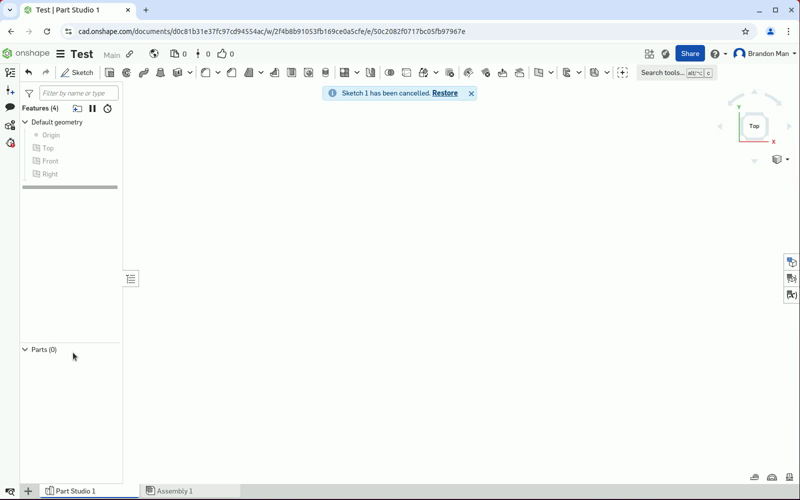
key(up)
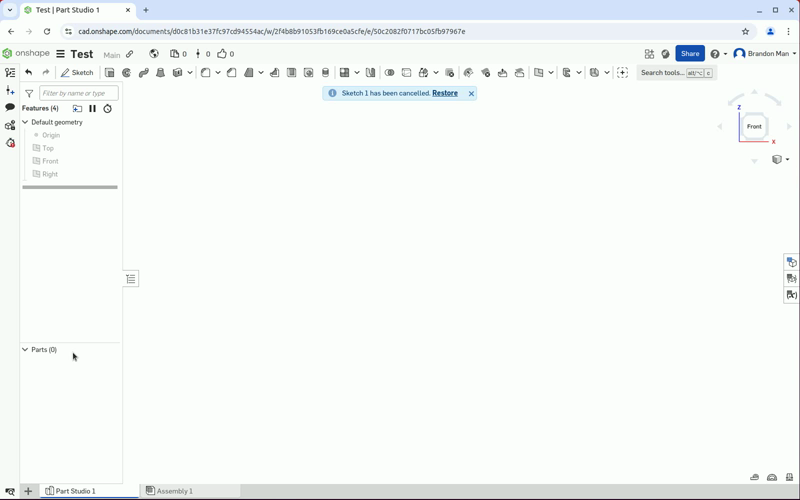
key_up(shift)
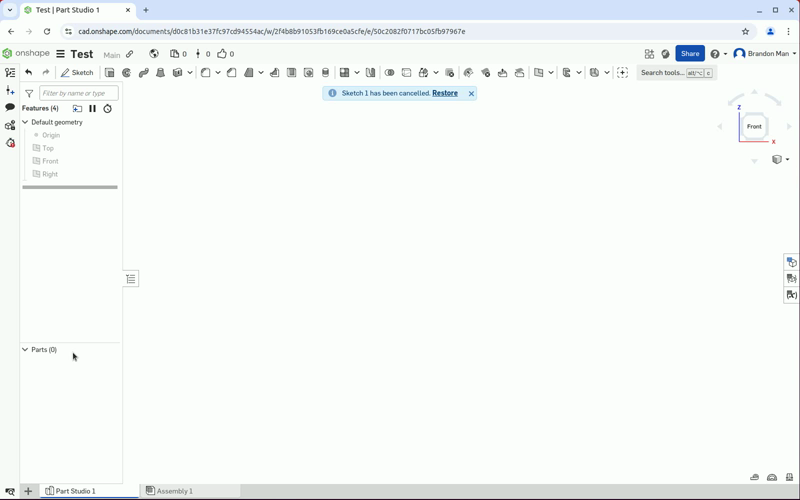
mouse_move(73, 352)
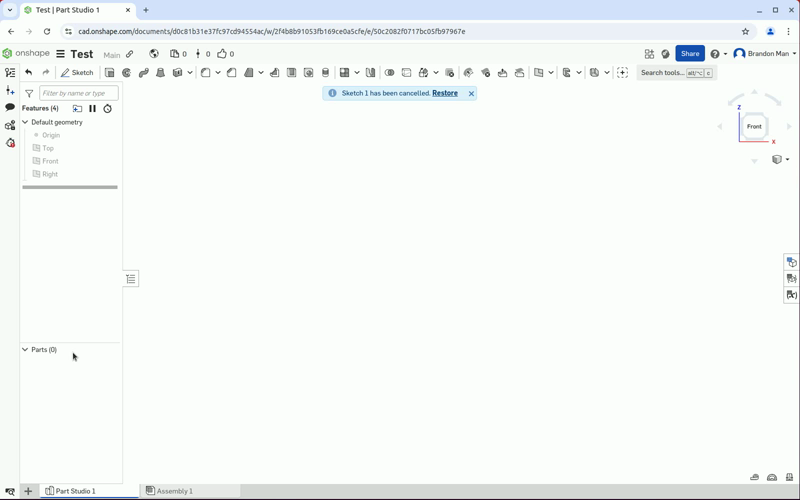
key(shift+y)
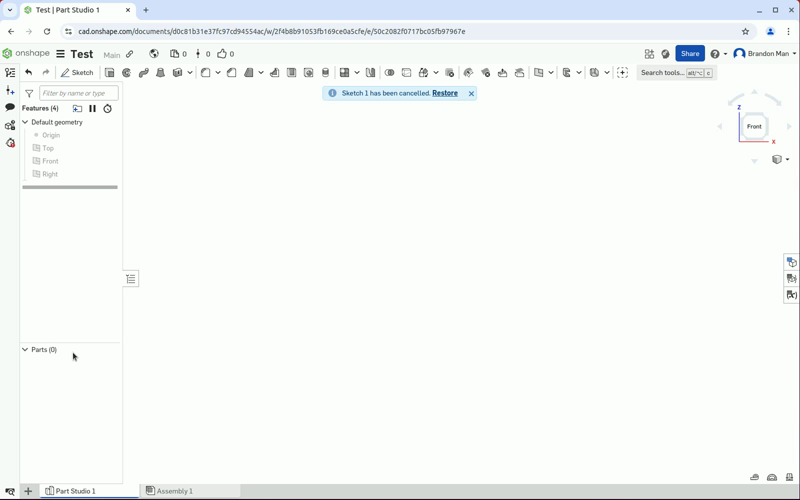
key(shift+s)
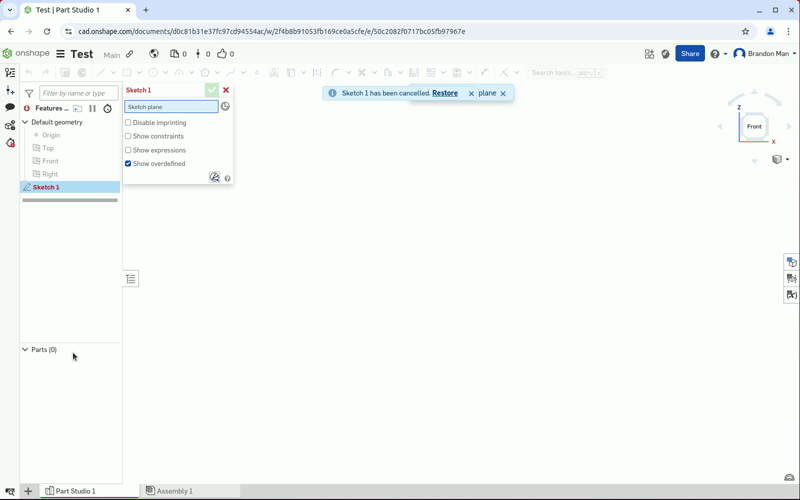
mouse_move(73, 163)
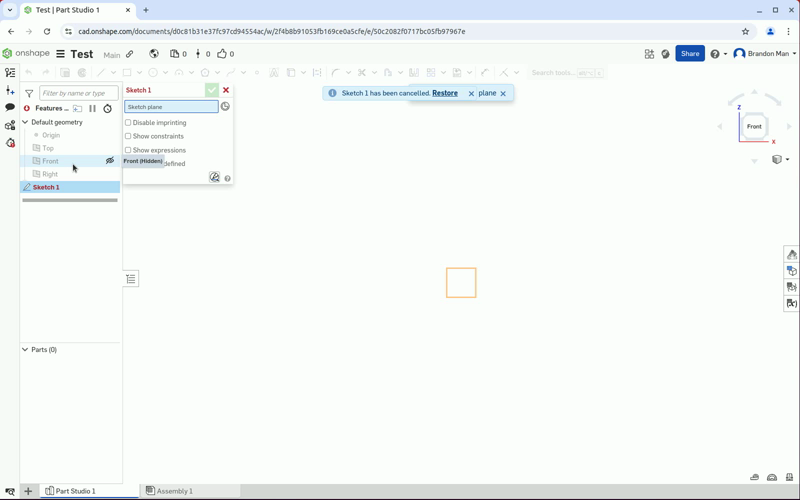
click(73, 163)
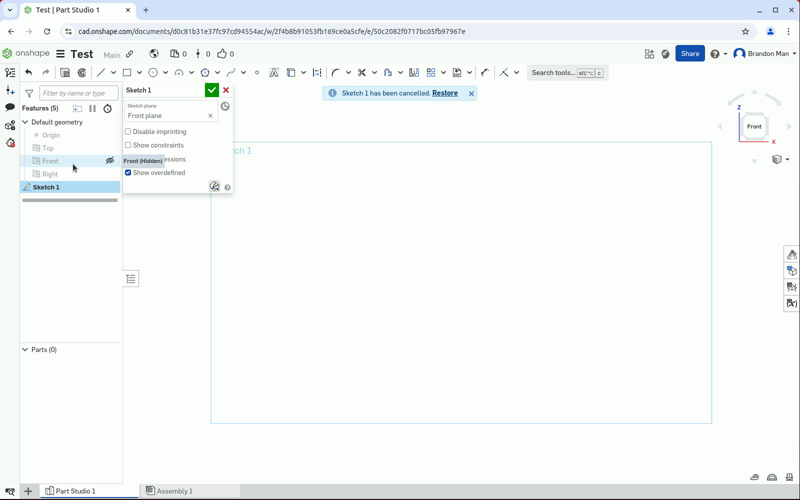
mouse_move(73, 352)
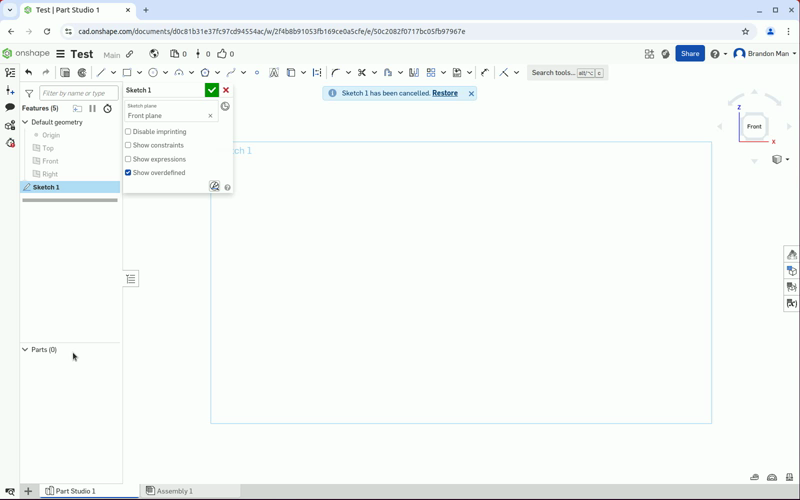
key(y)
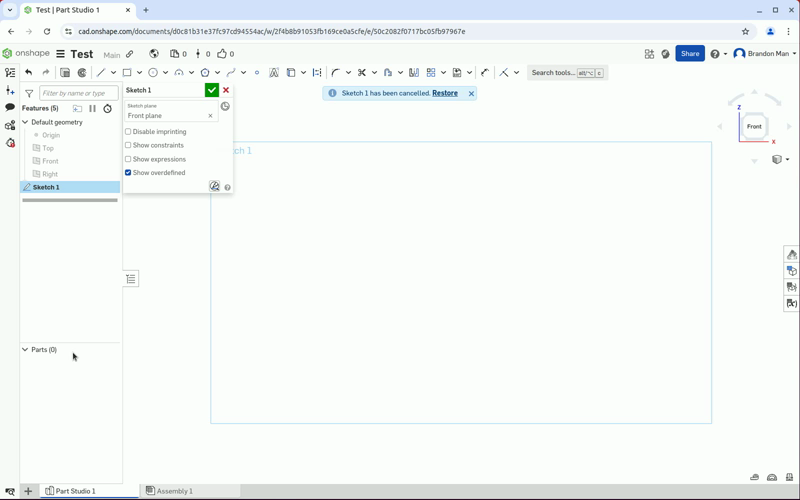
key(l)
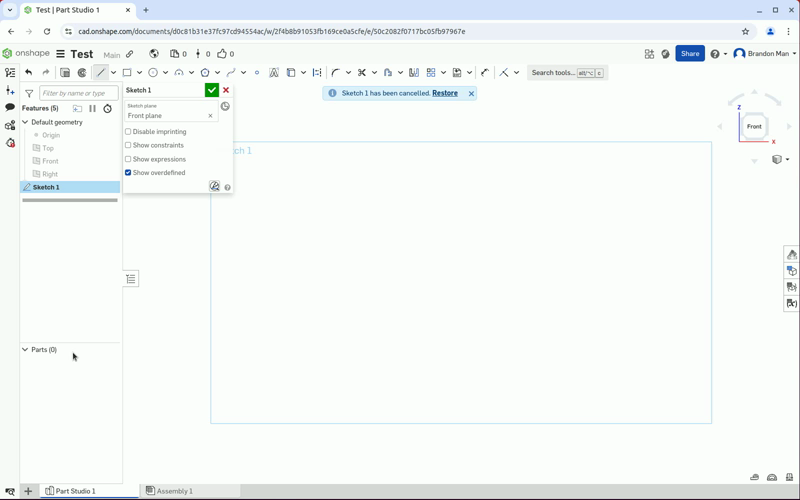
key_down(shift)
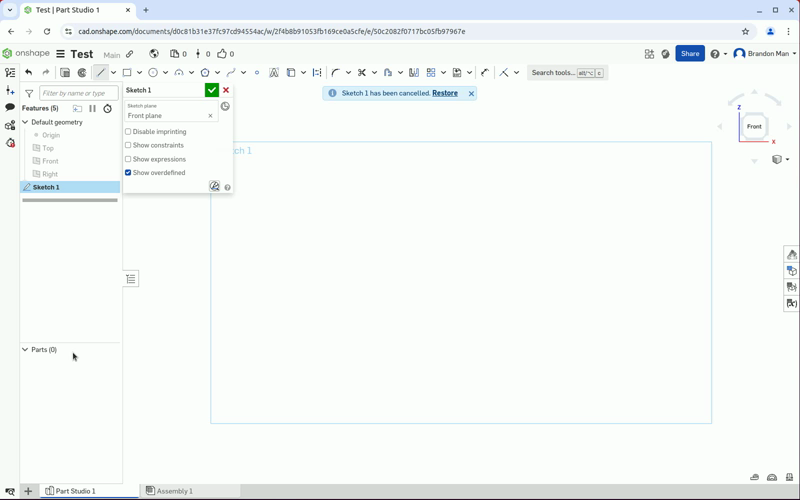
mouse_move(460, 282)
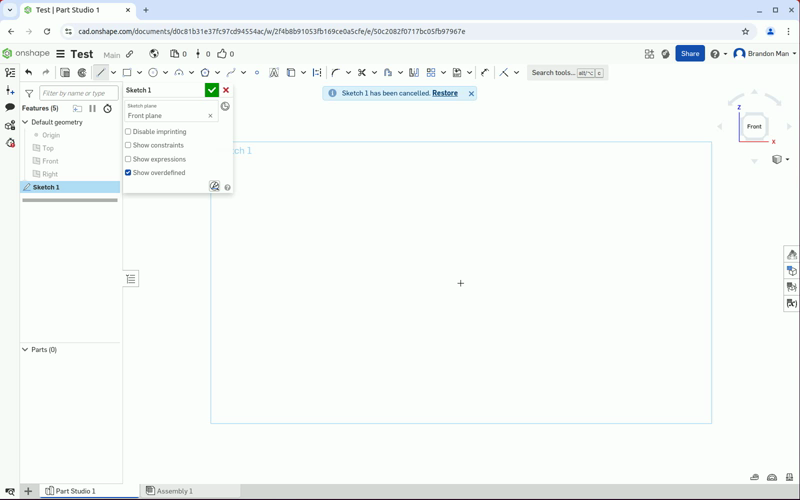
click(460, 282)
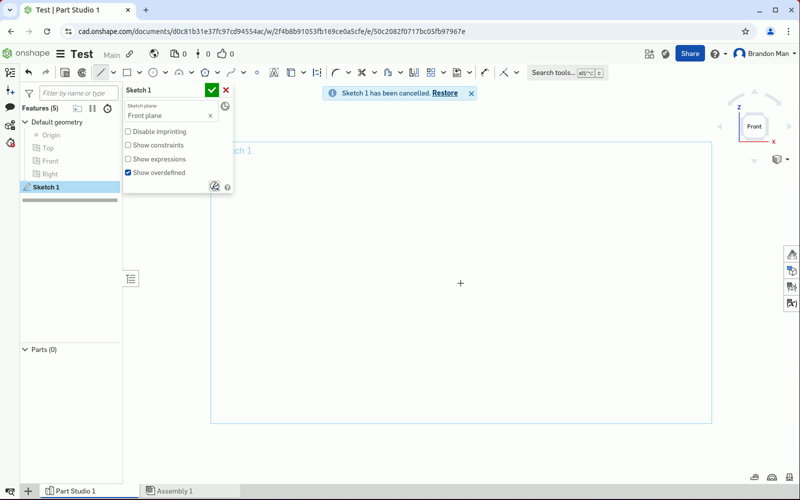
key_up(shift)
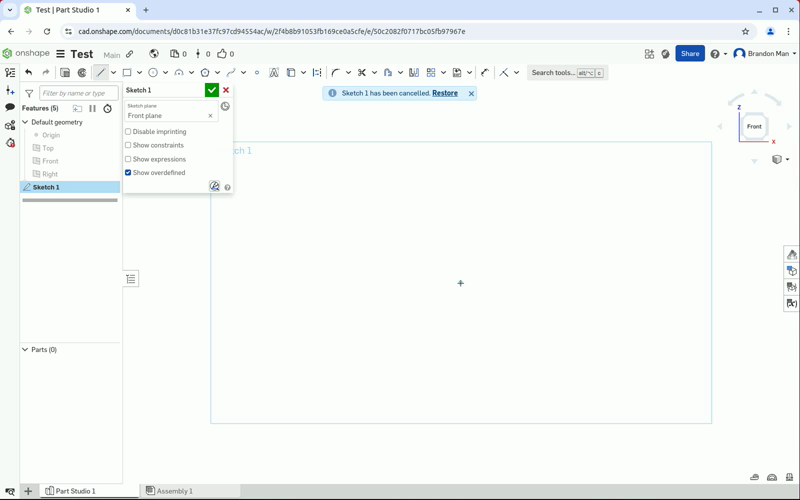
key_down(shift)
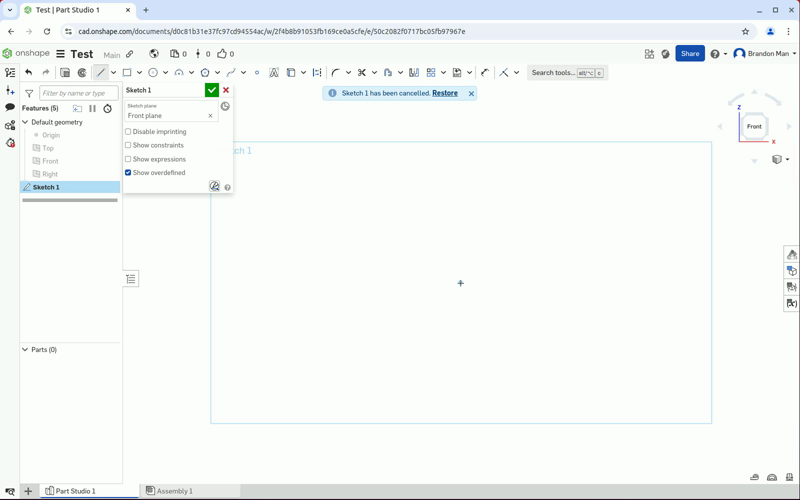
mouse_move(490, 282)
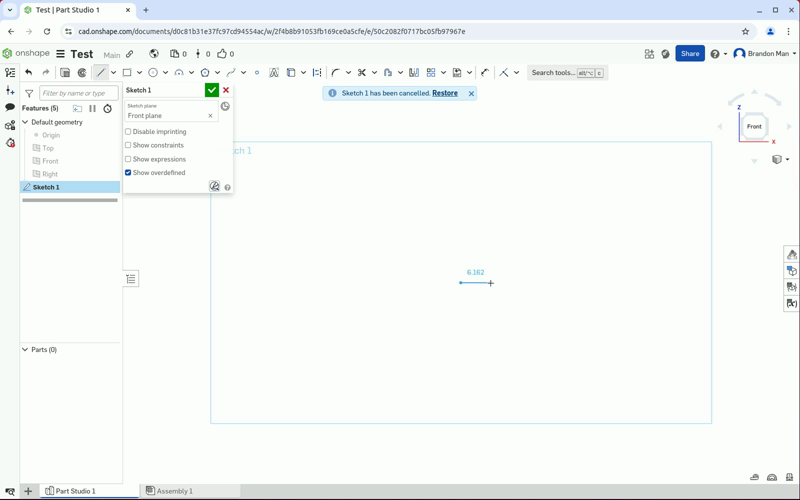
mouse_move(494, 282)
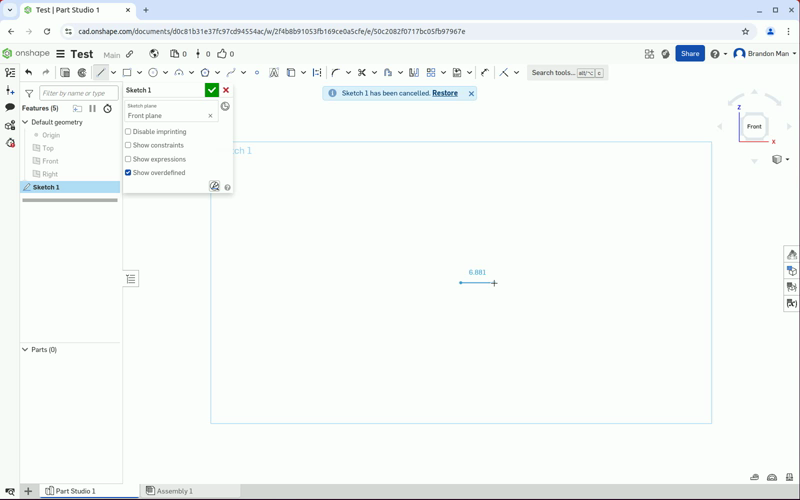
click(494, 282)
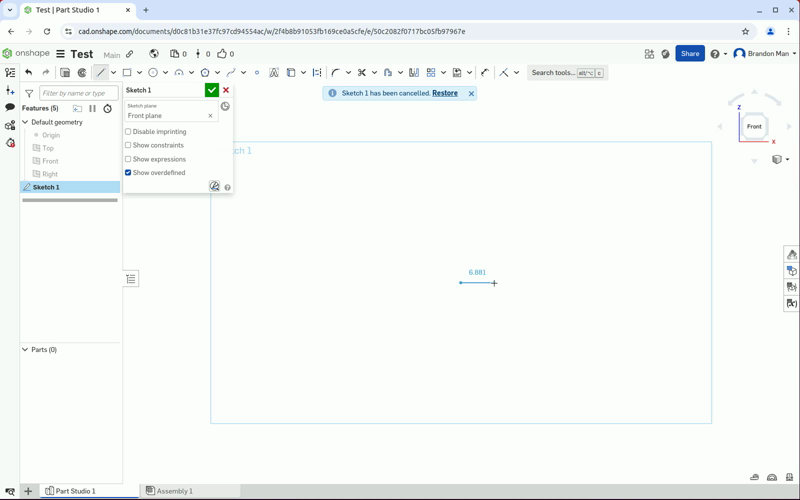
key_up(shift)
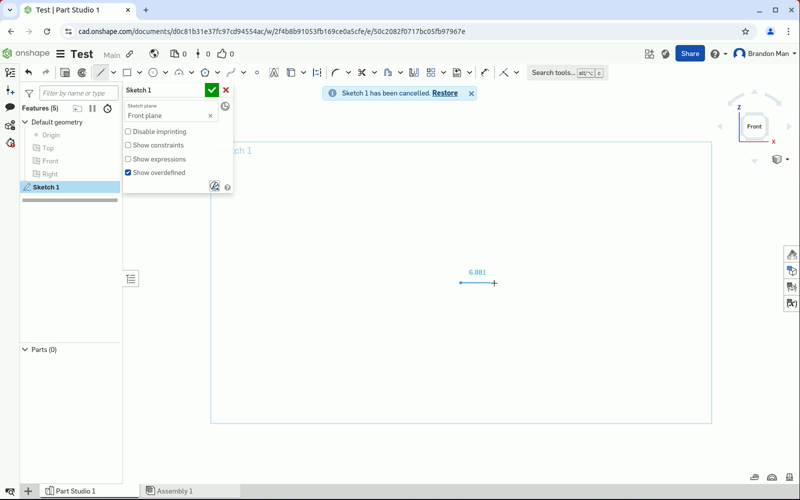
key_down(shift)
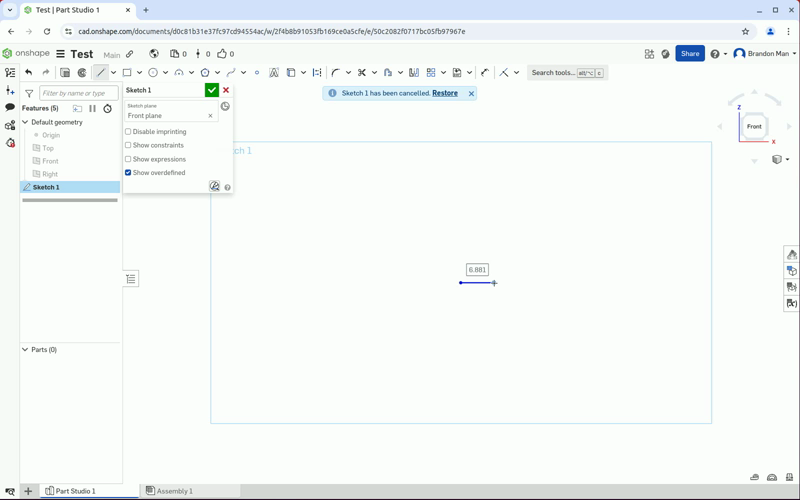
mouse_move(524, 282)
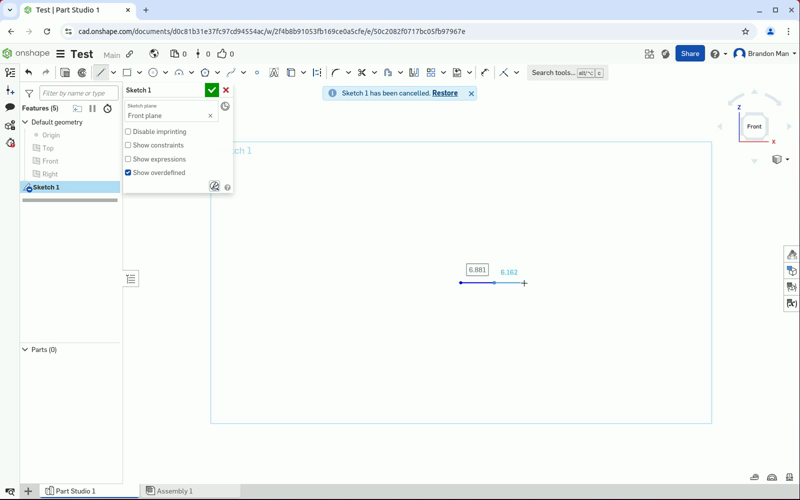
mouse_move(494, 271)
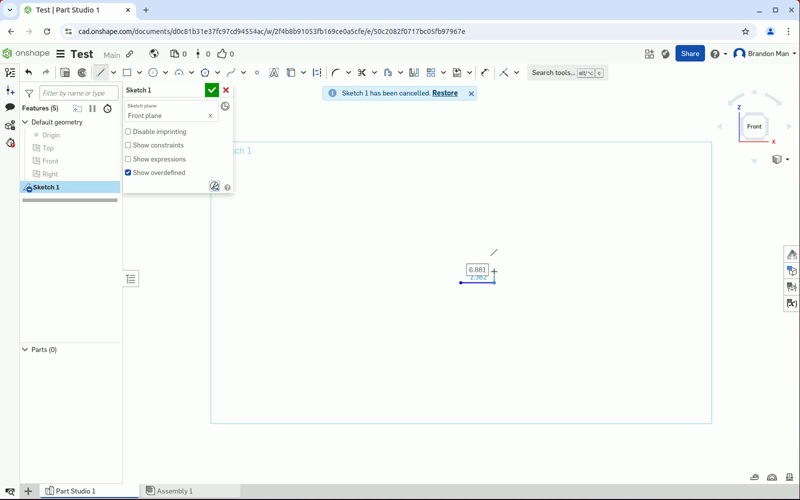
click(494, 271)
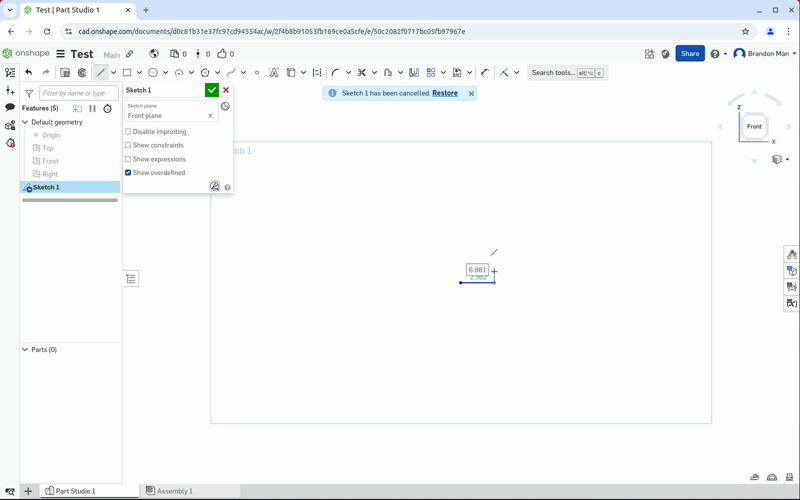
key_up(shift)
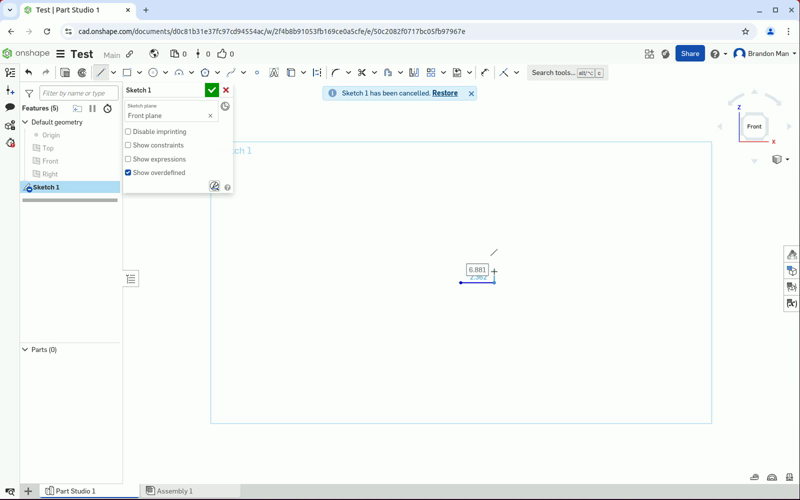
key_down(shift)
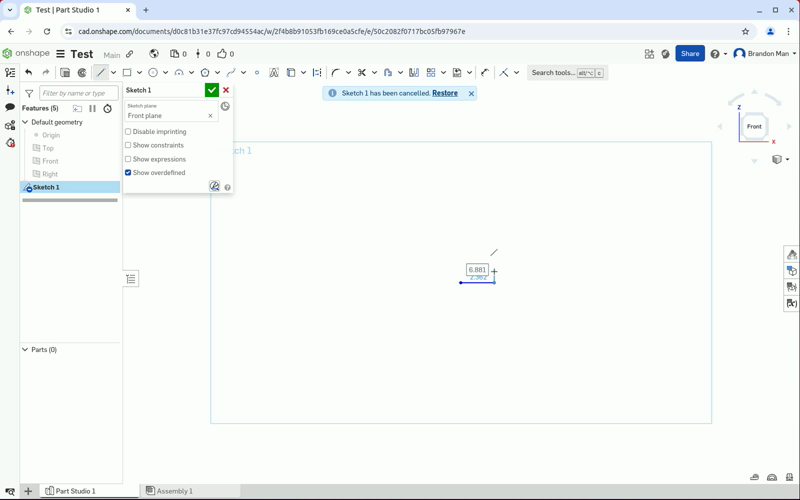
mouse_move(524, 271)
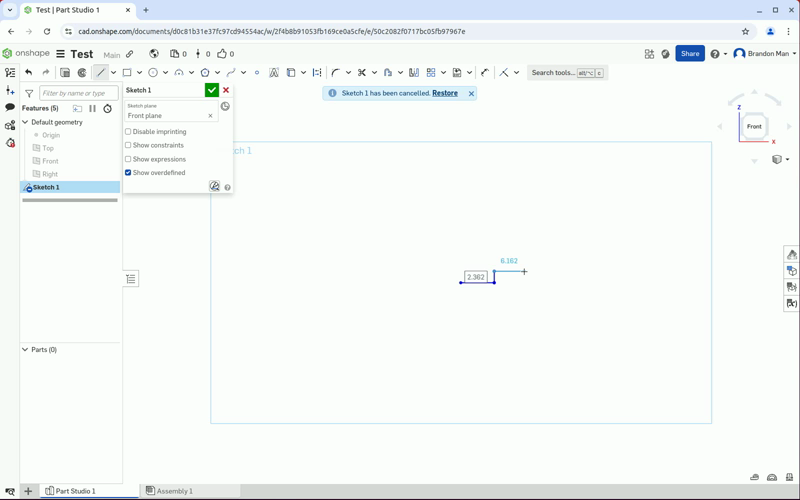
mouse_move(517, 271)
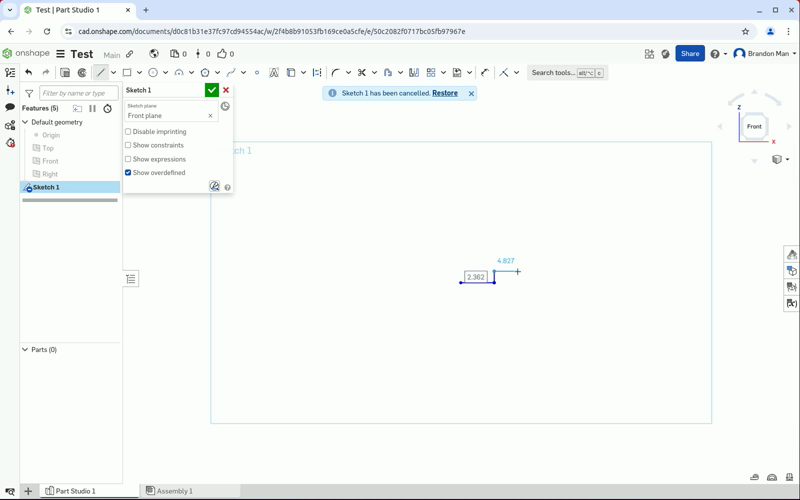
click(517, 271)
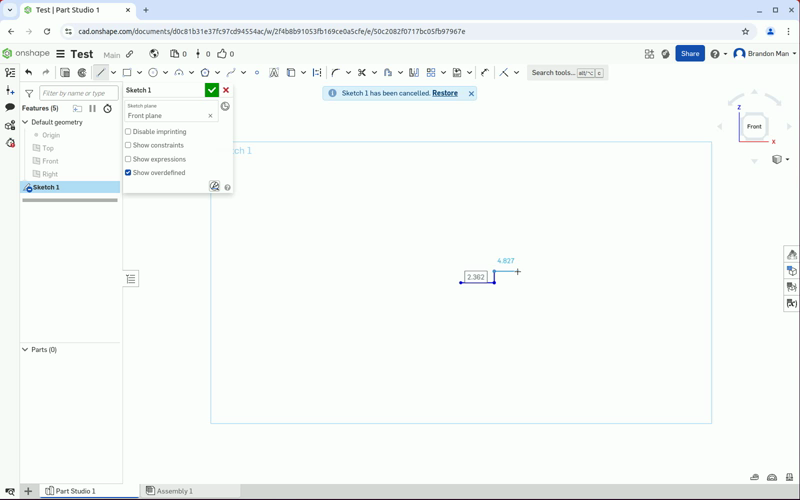
key_up(shift)
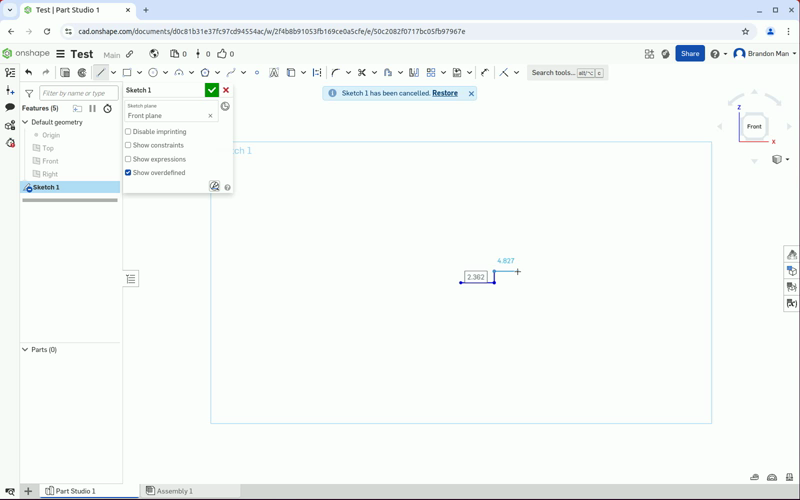
key_down(shift)
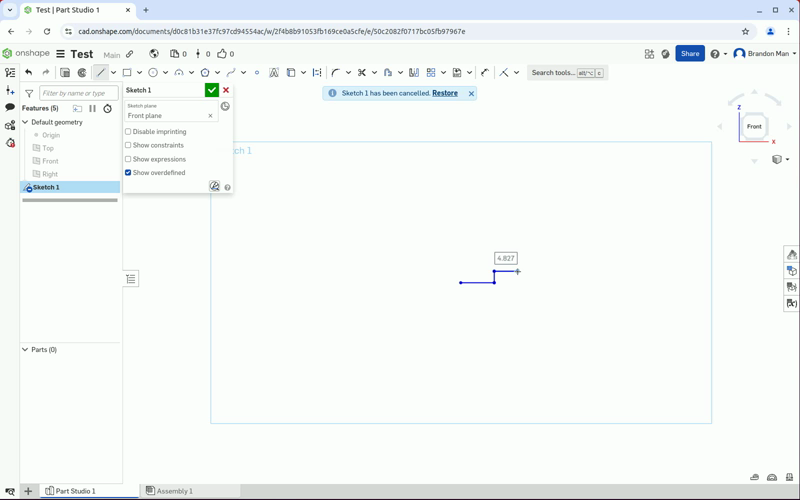
mouse_move(547, 271)
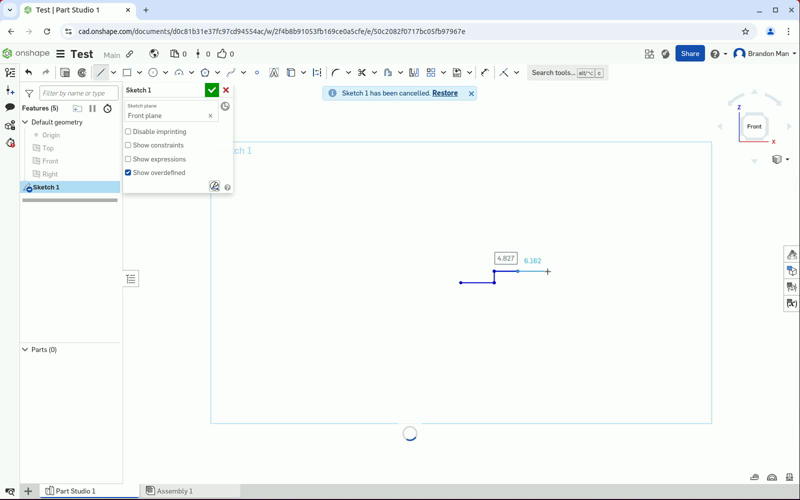
mouse_move(517, 282)
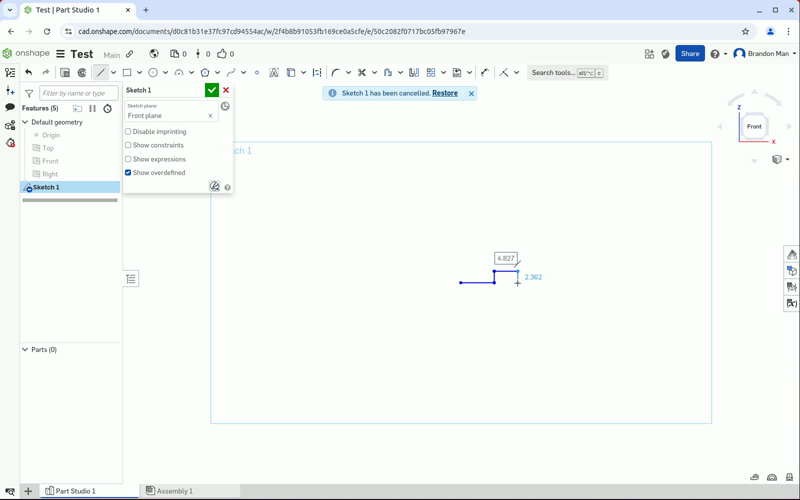
click(517, 282)
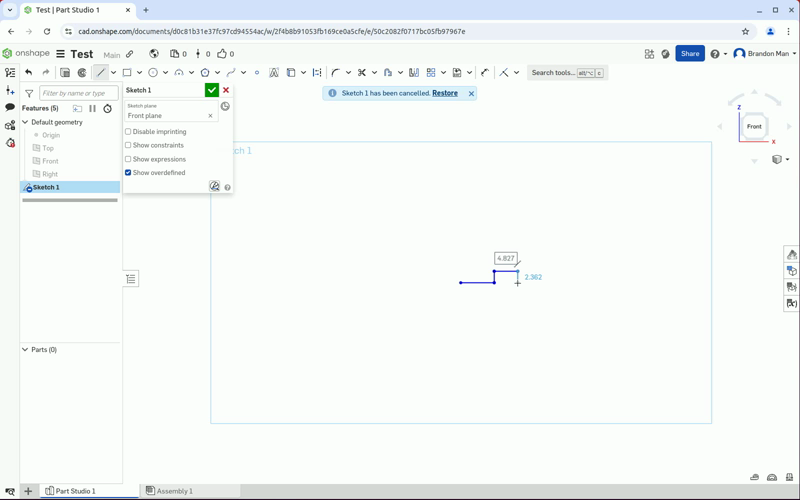
key_up(shift)
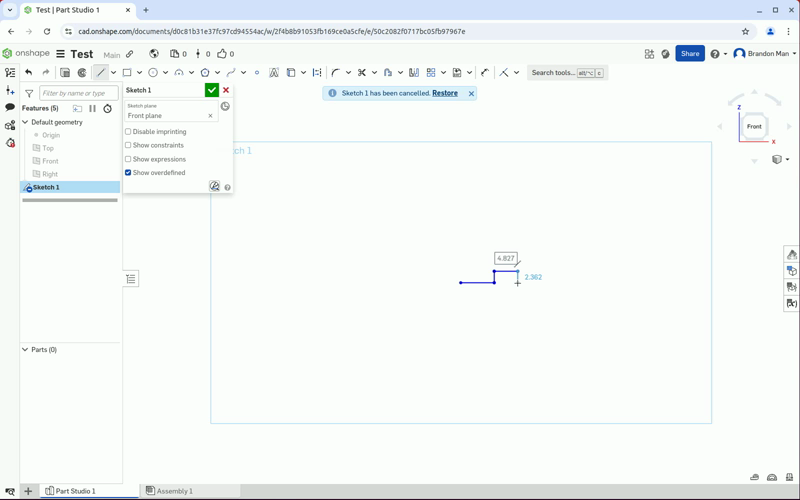
key_down(shift)
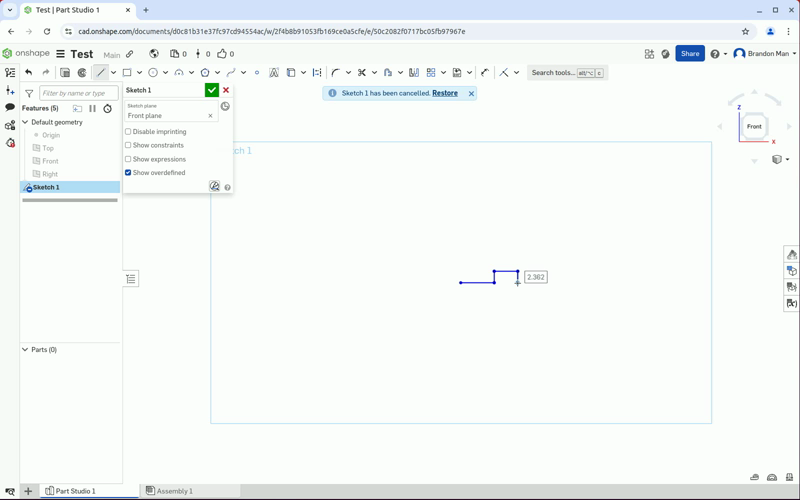
mouse_move(547, 282)
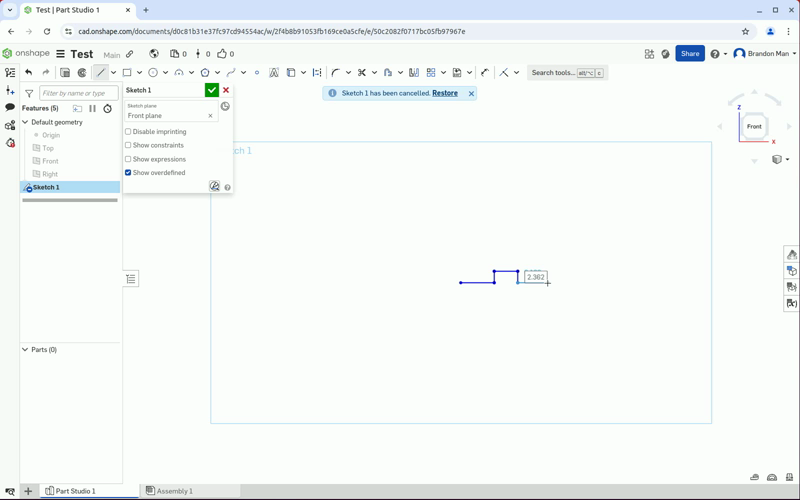
mouse_move(550, 282)
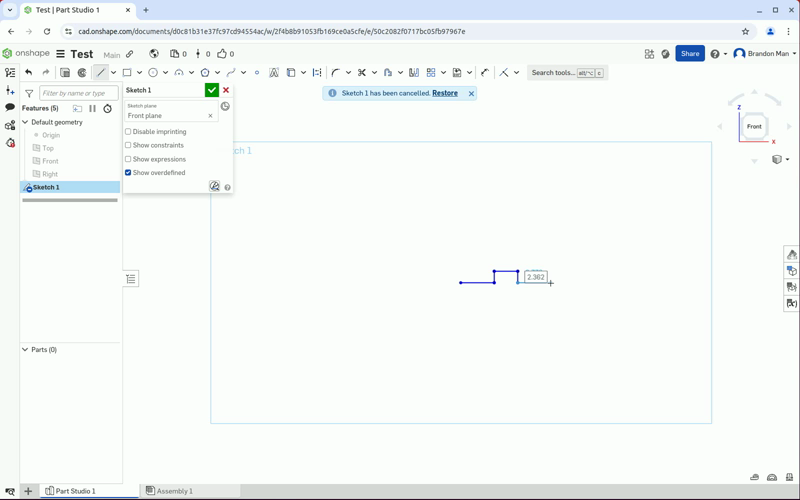
click(550, 282)
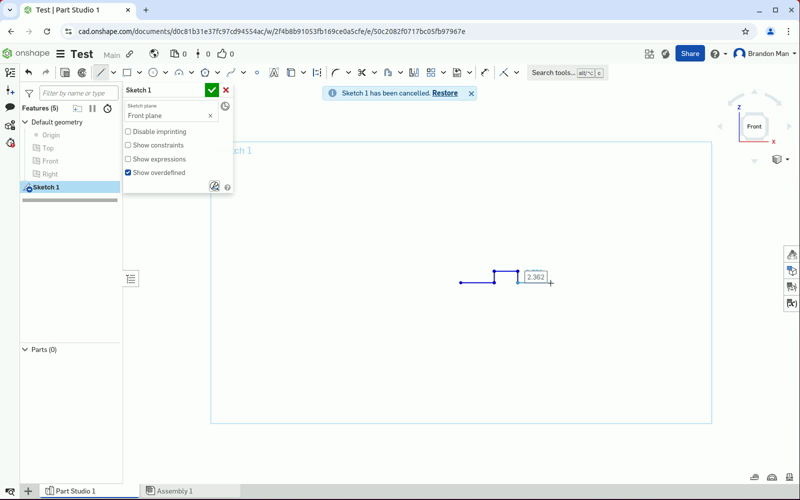
key_up(shift)
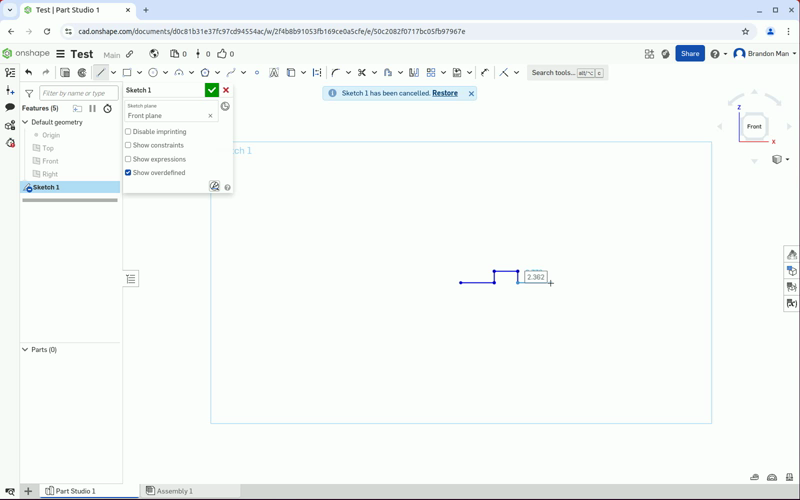
key_down(shift)
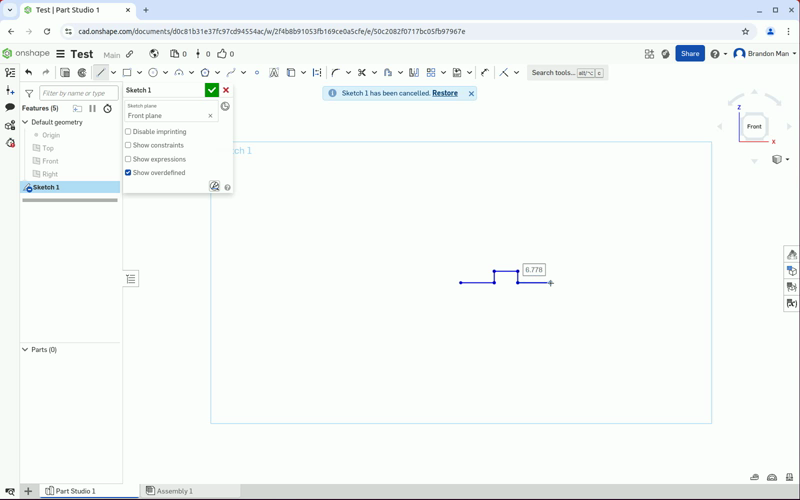
mouse_move(580, 282)
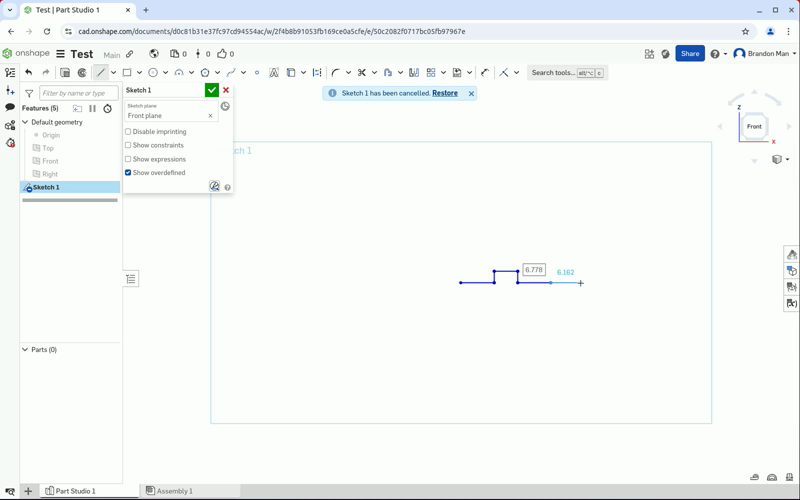
mouse_move(550, 271)
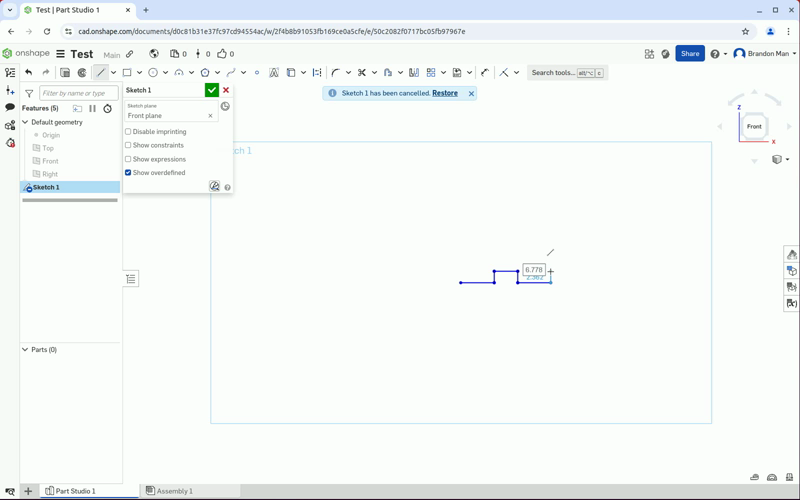
click(550, 271)
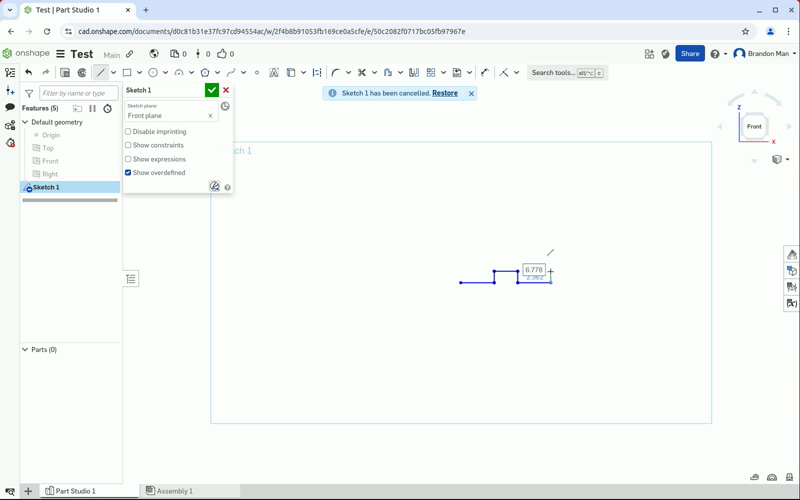
key_up(shift)
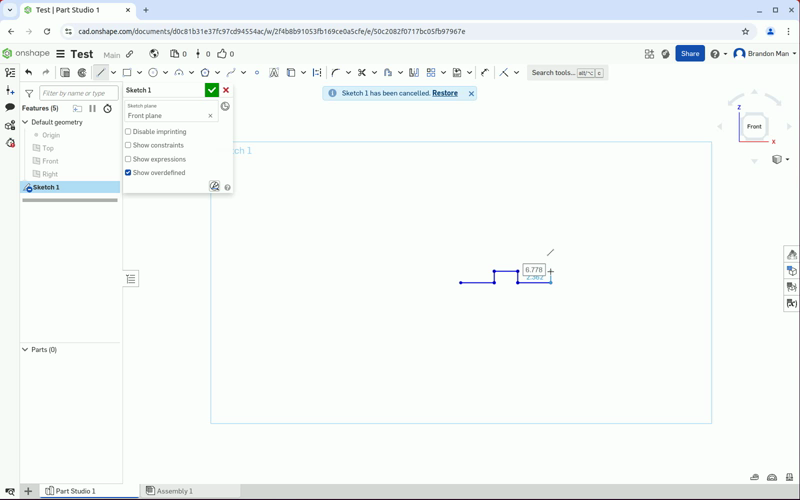
key_down(shift)
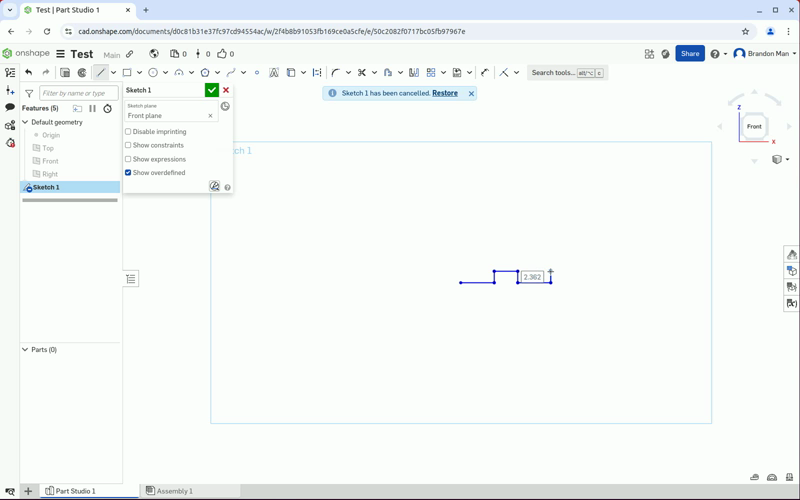
mouse_move(580, 271)
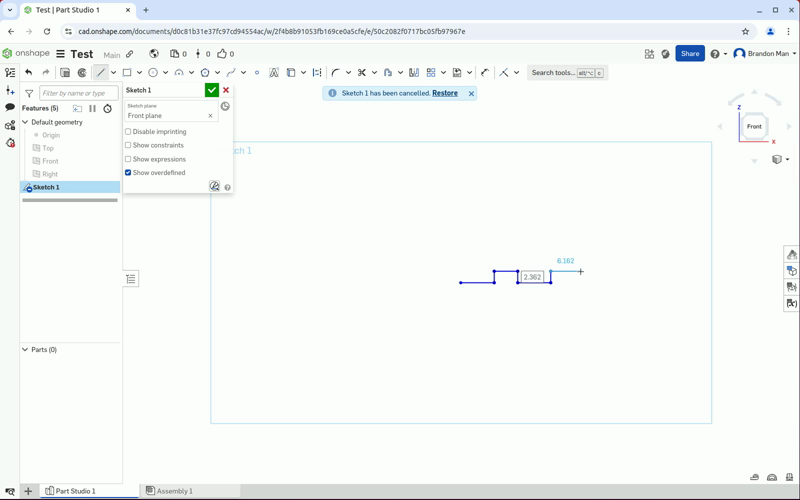
mouse_move(573, 271)
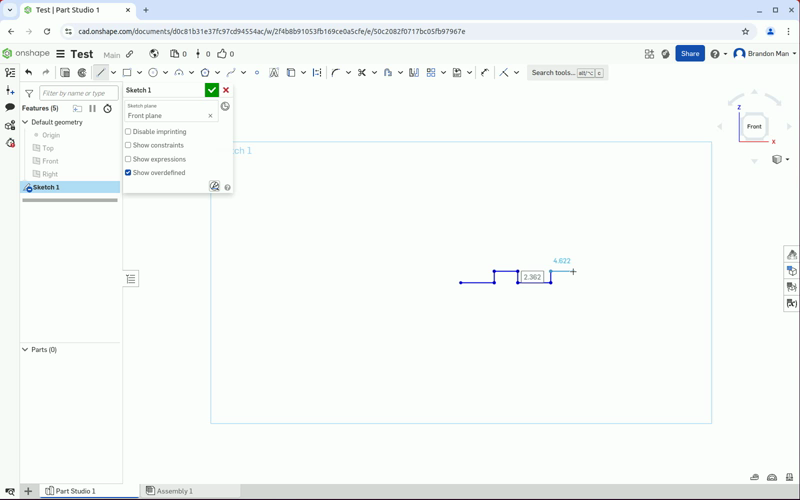
click(573, 271)
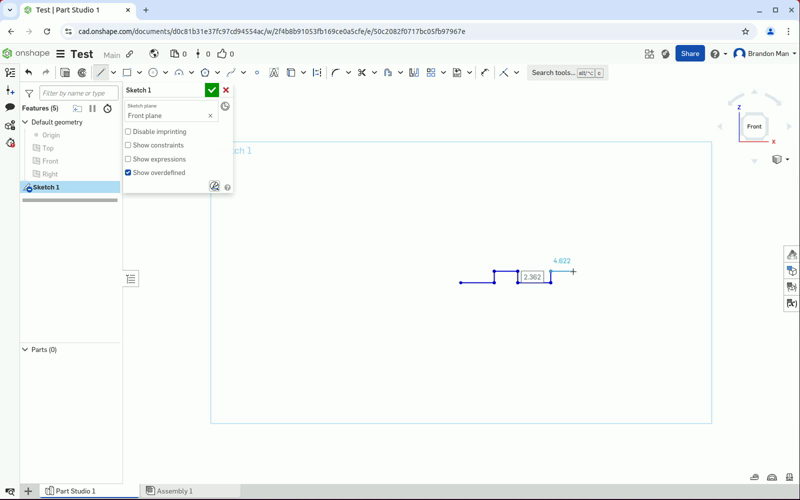
key_up(shift)
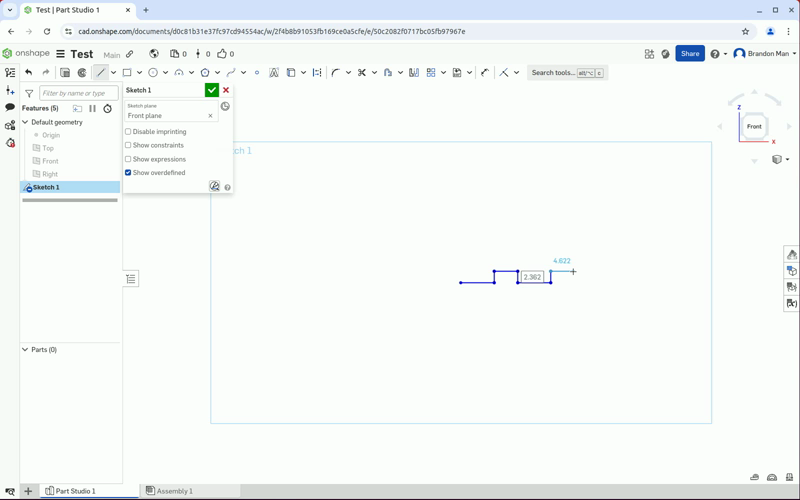
key_down(shift)
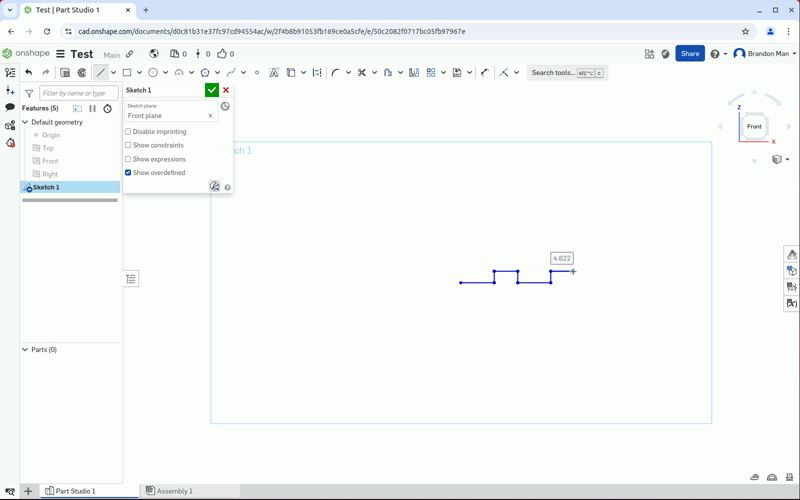
mouse_move(589, 271)
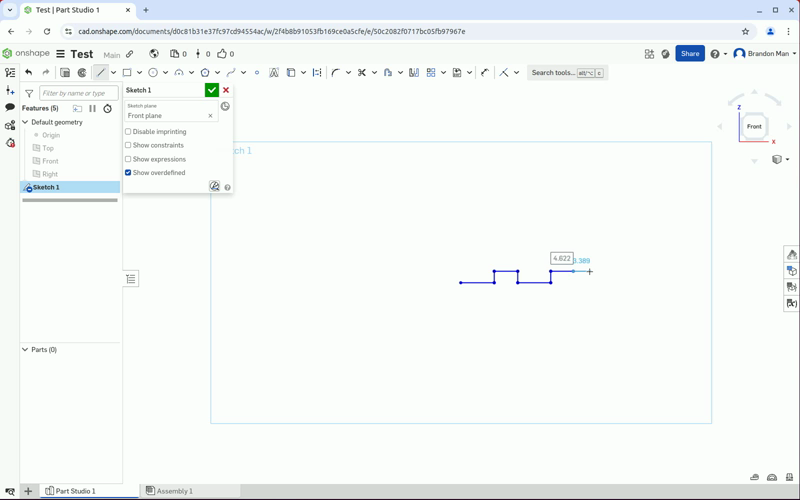
mouse_move(573, 260)
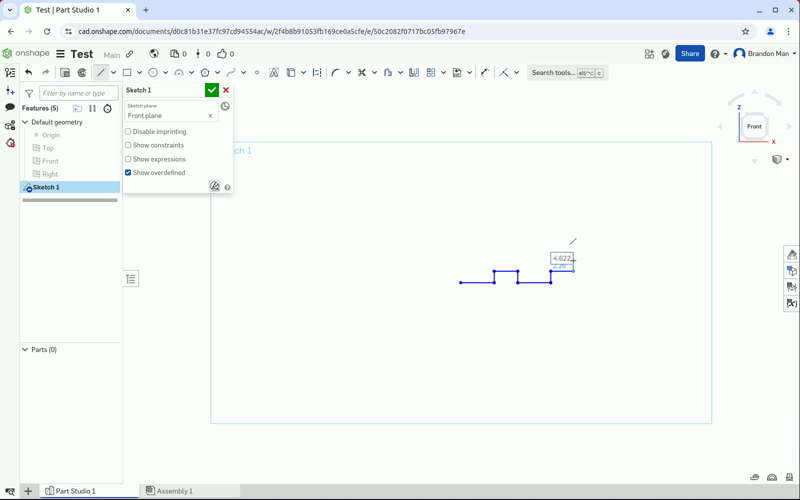
click(573, 260)
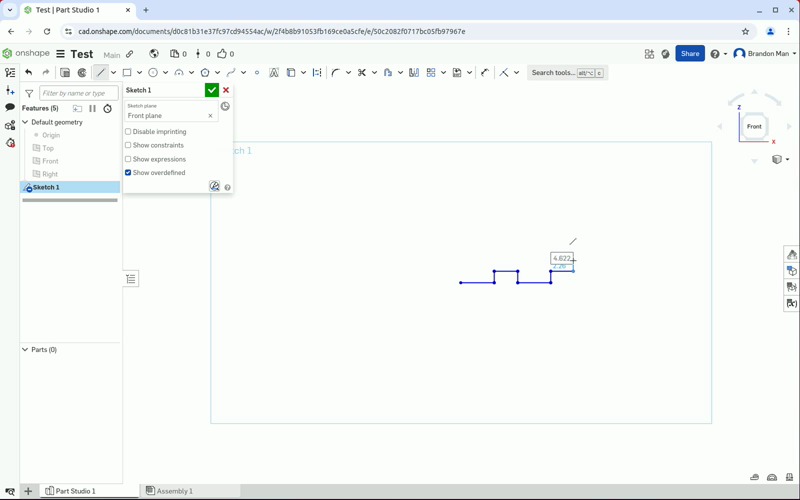
key_up(shift)
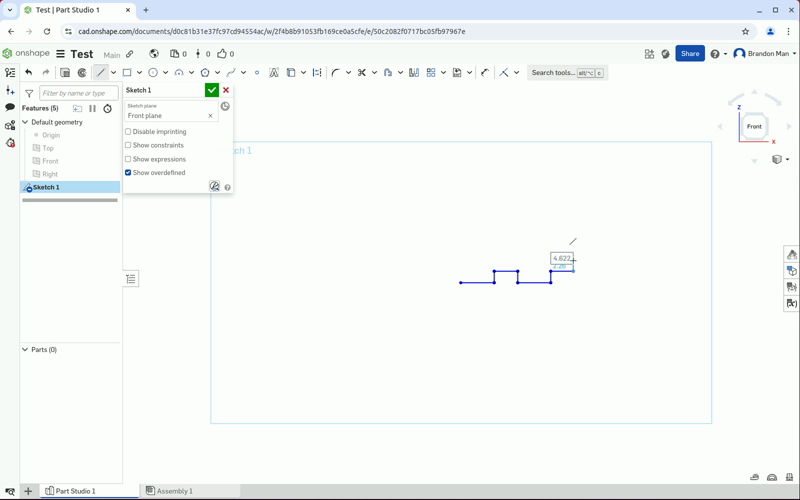
key_down(shift)
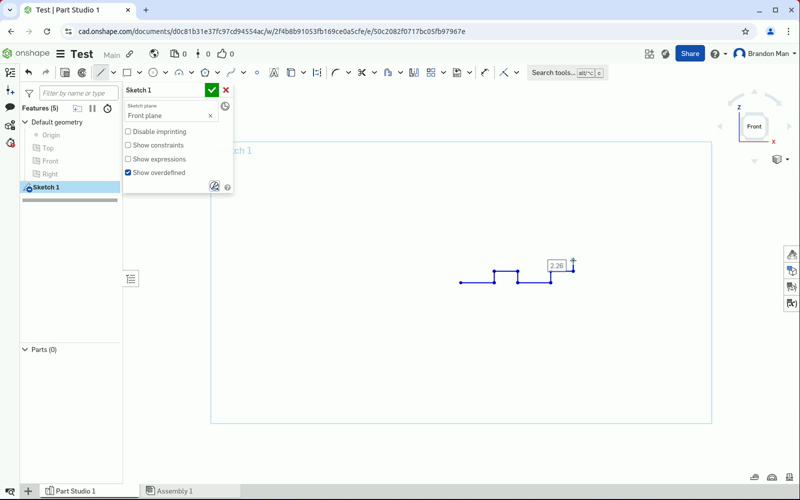
mouse_move(589, 260)
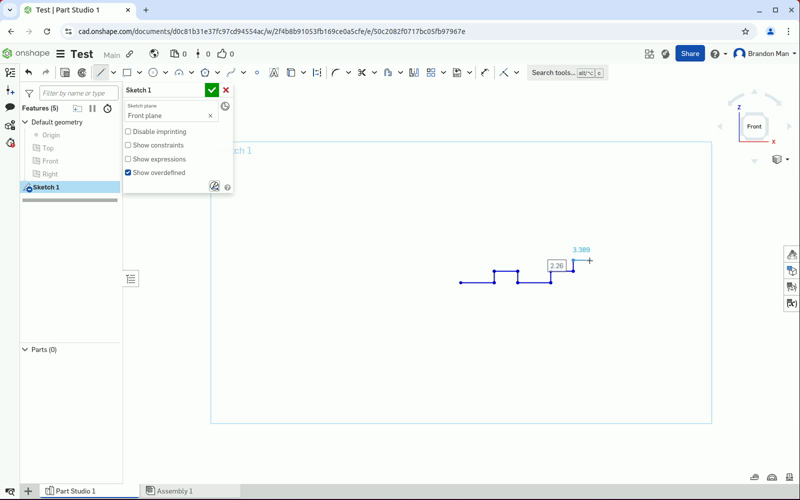
mouse_move(550, 260)
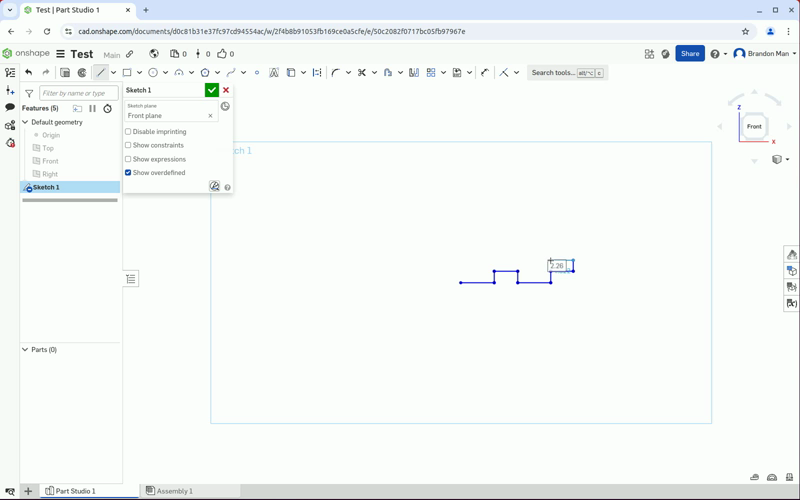
click(550, 260)
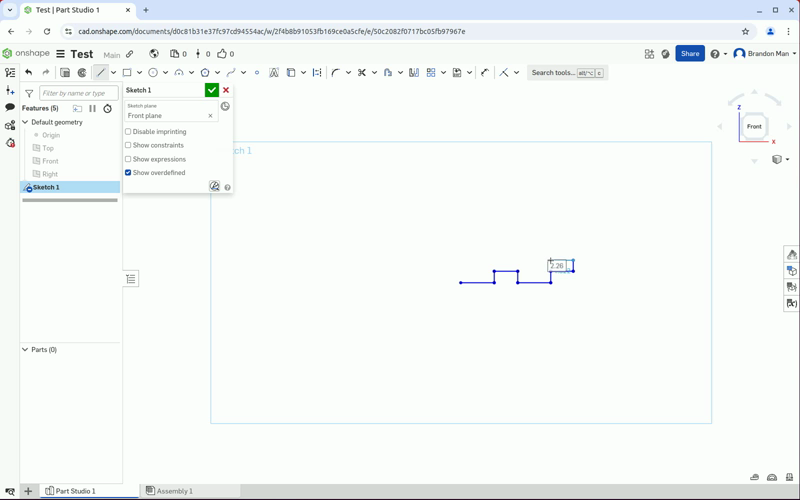
key_up(shift)
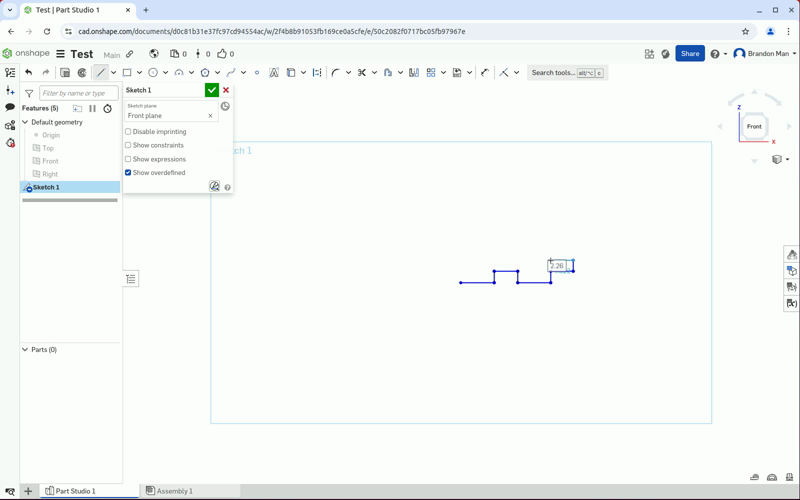
key_down(shift)
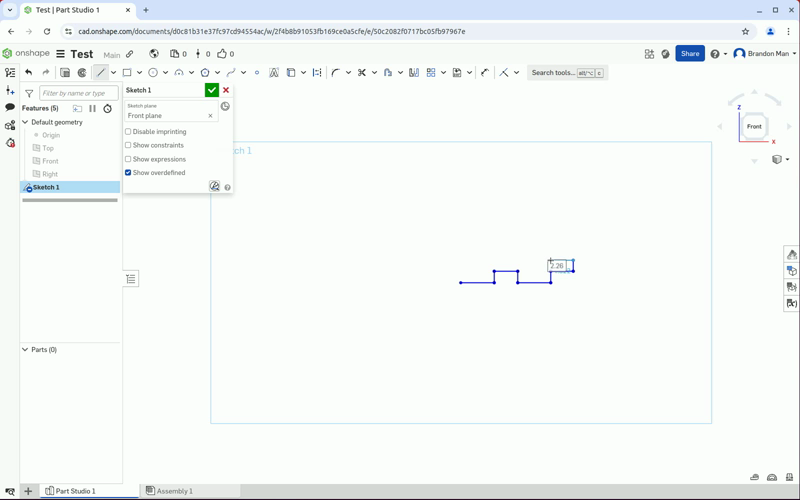
mouse_move(580, 260)
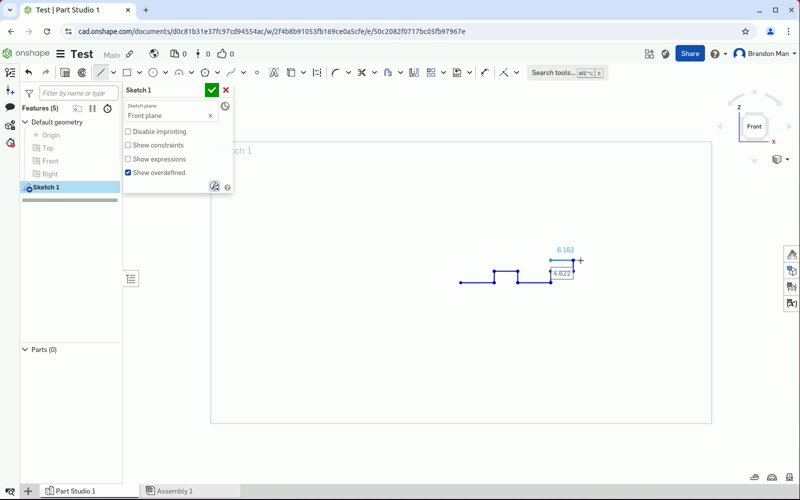
mouse_move(528, 260)
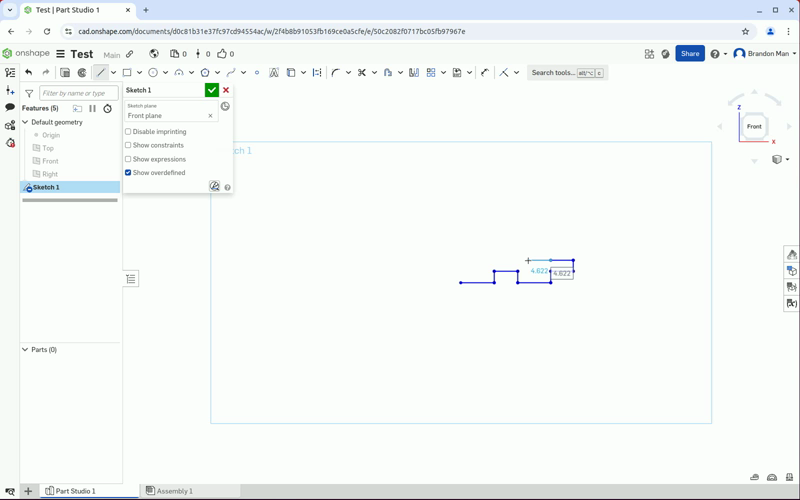
click(528, 260)
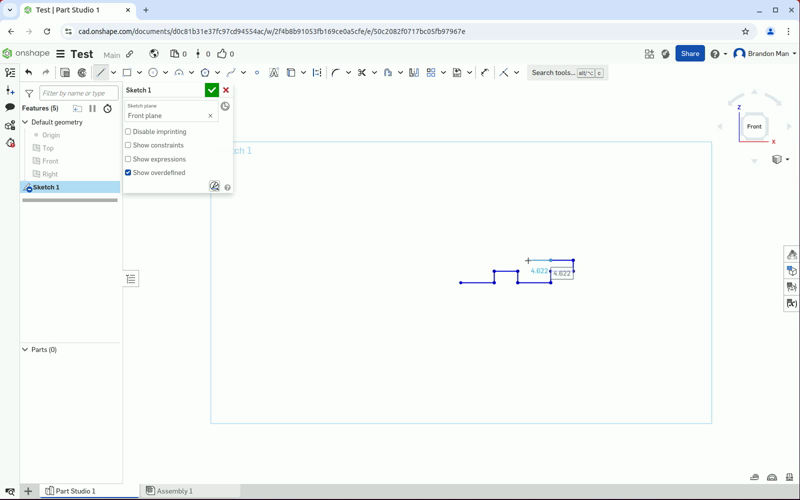
key_up(shift)
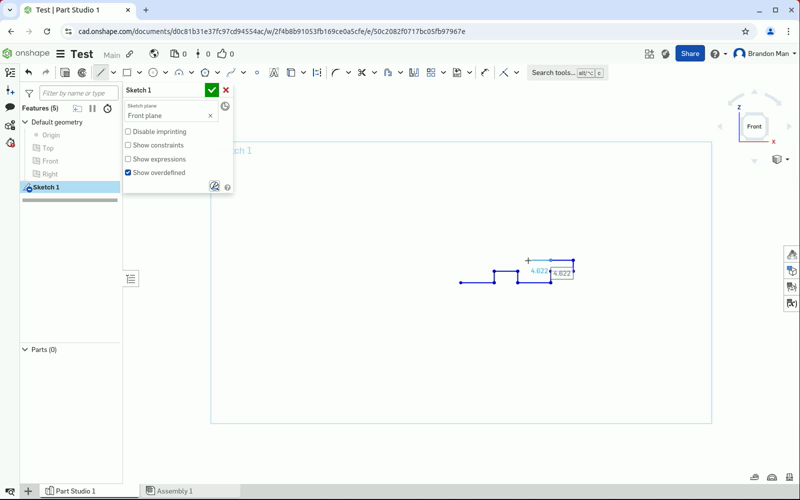
key_down(shift)
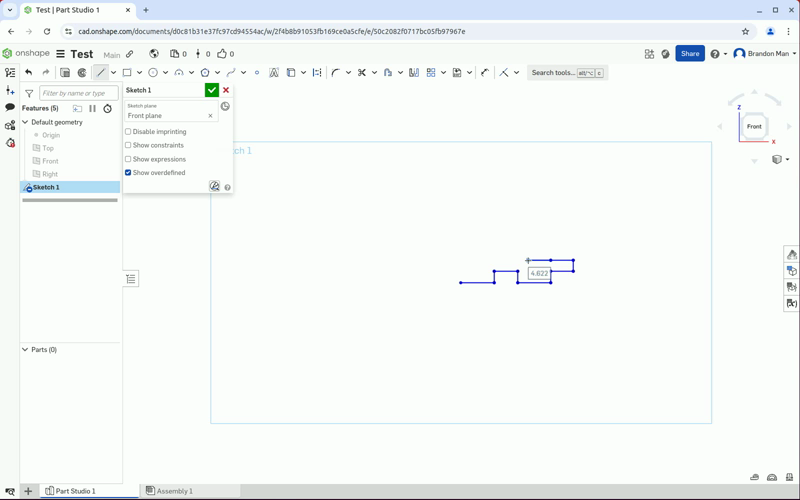
mouse_move(558, 260)
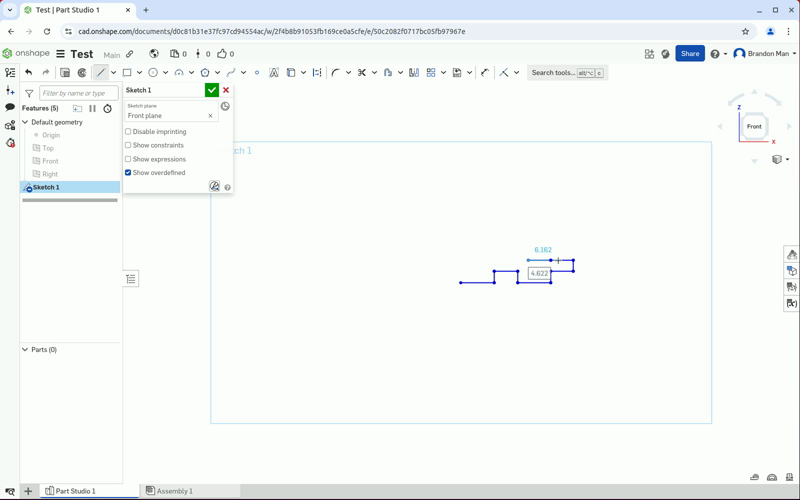
mouse_move(505, 260)
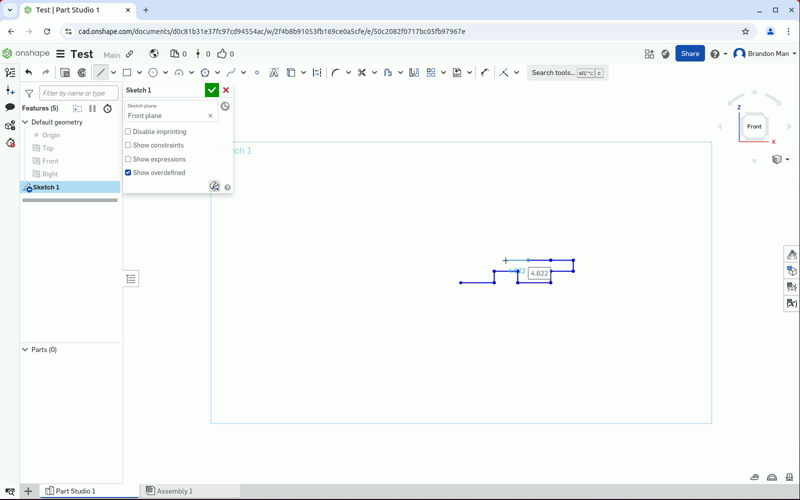
click(505, 260)
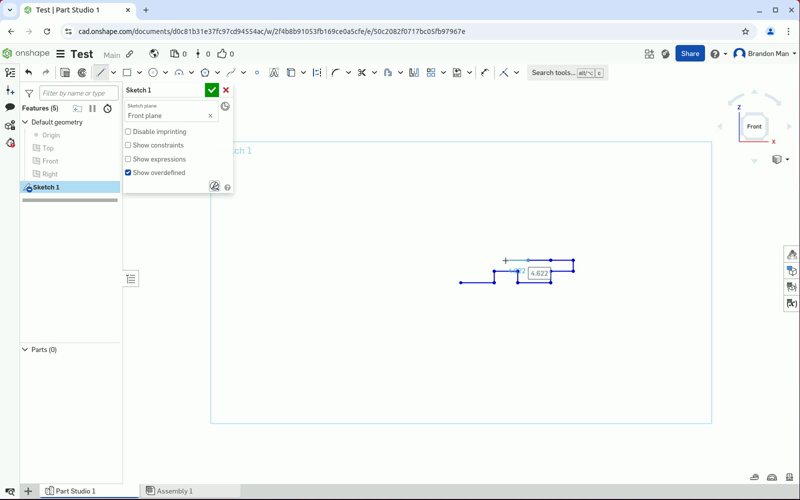
key_up(shift)
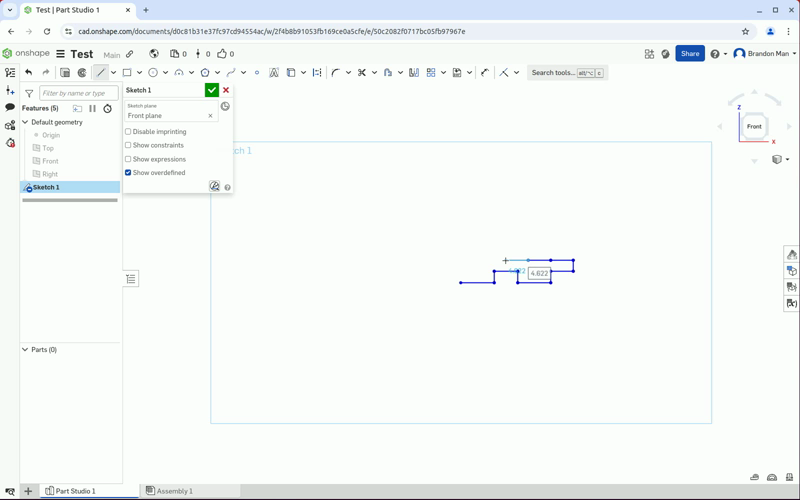
key_down(shift)
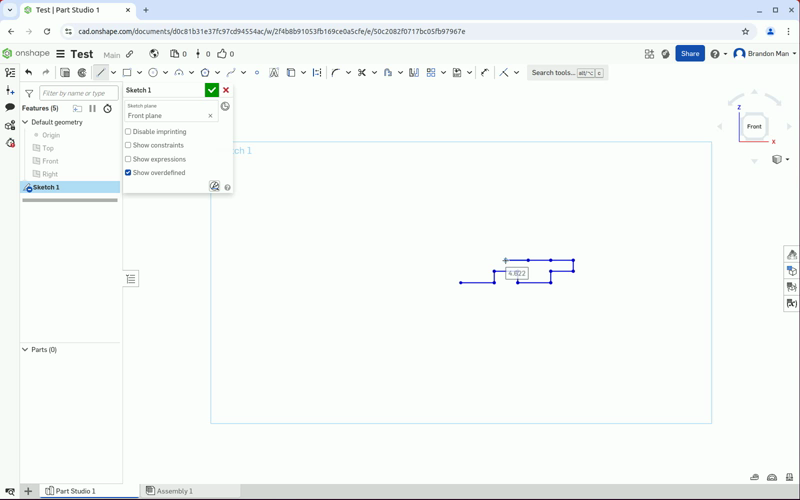
mouse_move(535, 260)
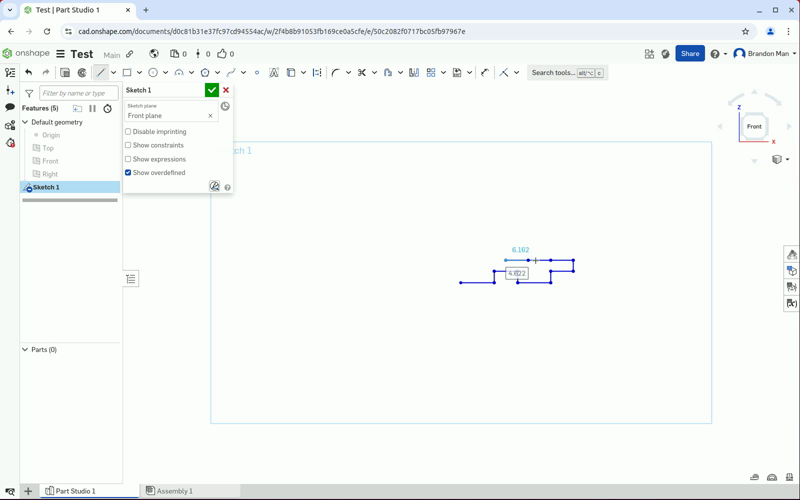
mouse_move(483, 260)
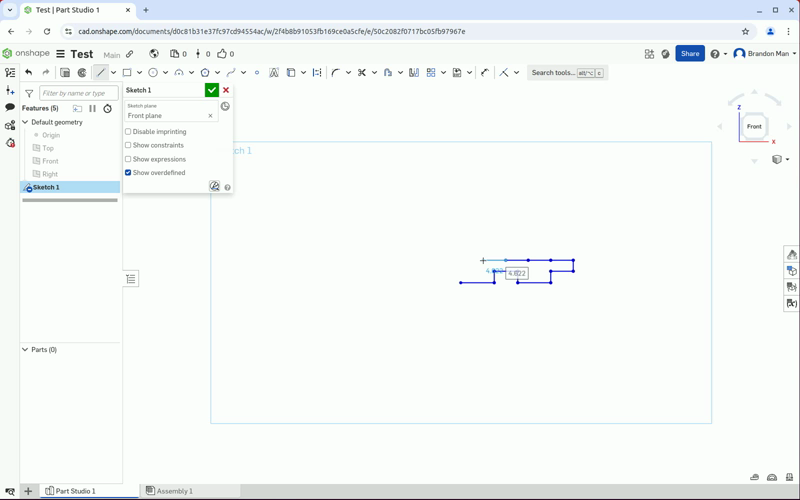
click(483, 260)
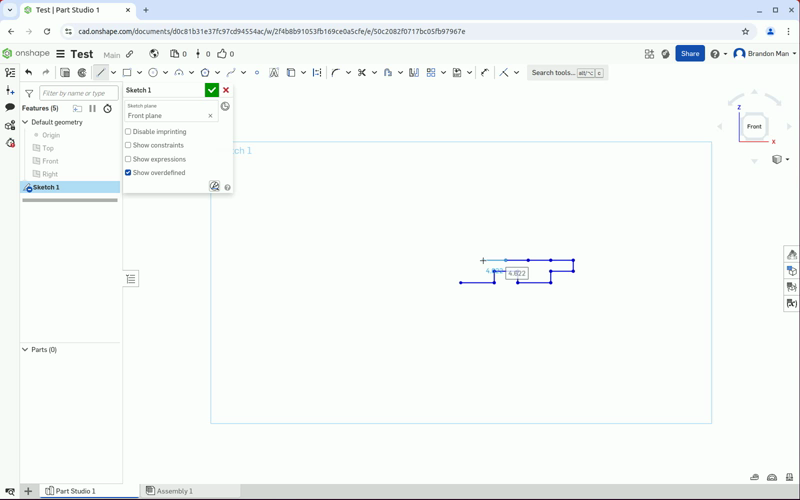
key_up(shift)
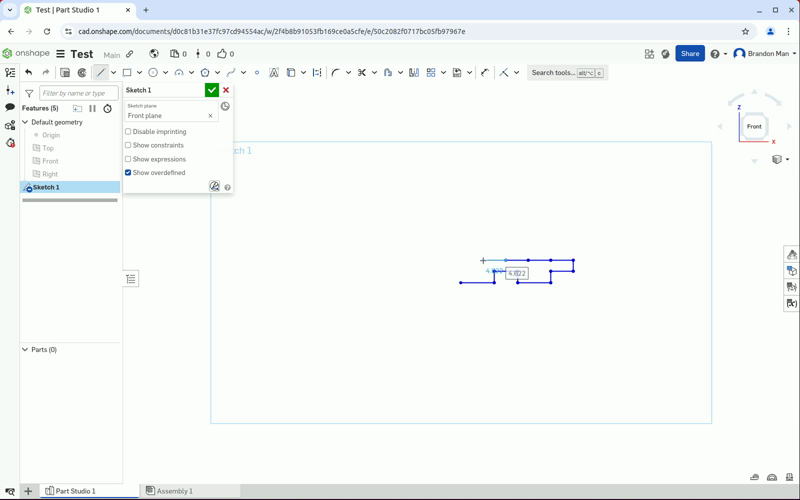
key_down(shift)
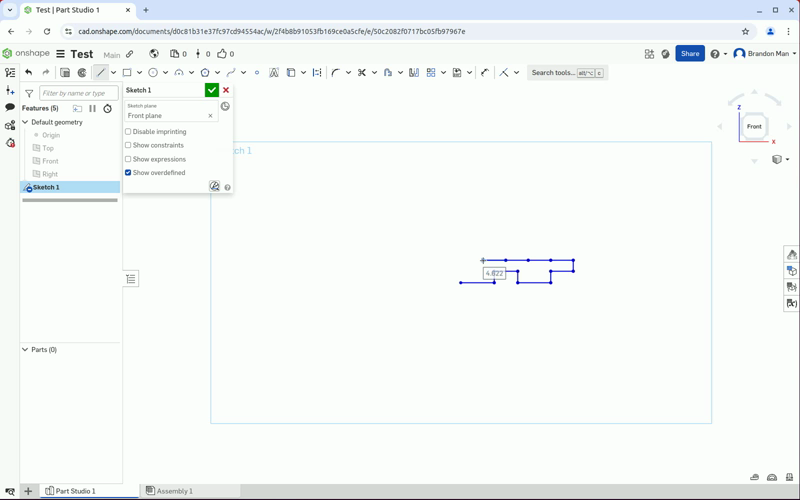
mouse_move(513, 260)
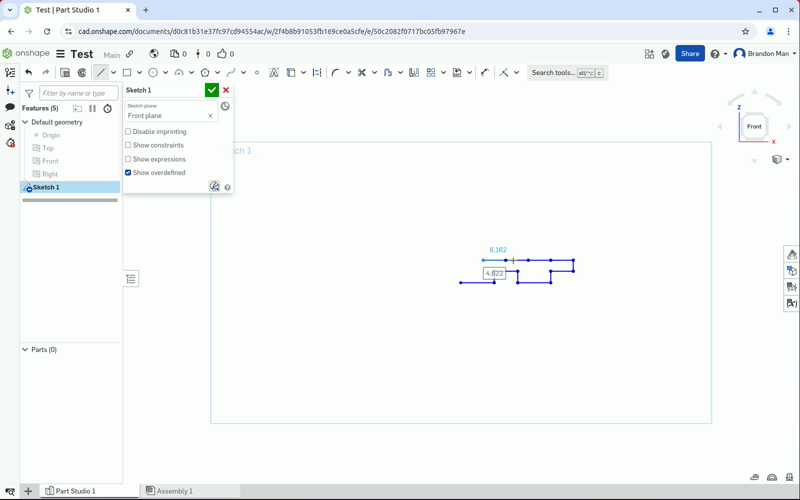
mouse_move(460, 260)
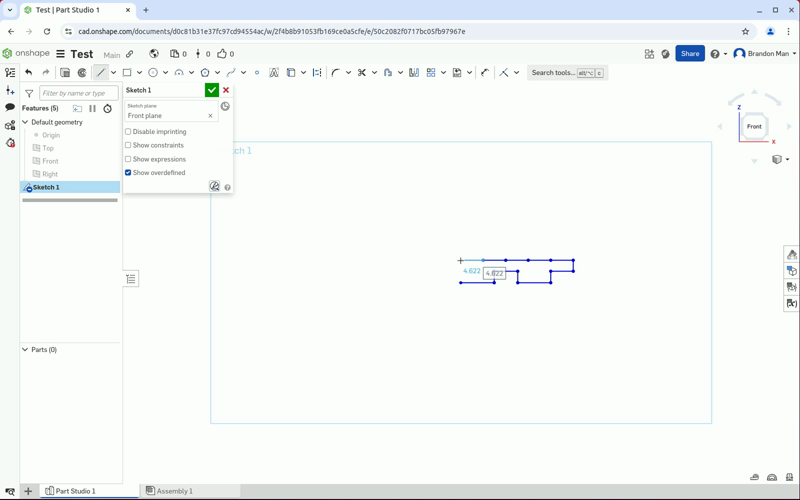
click(460, 260)
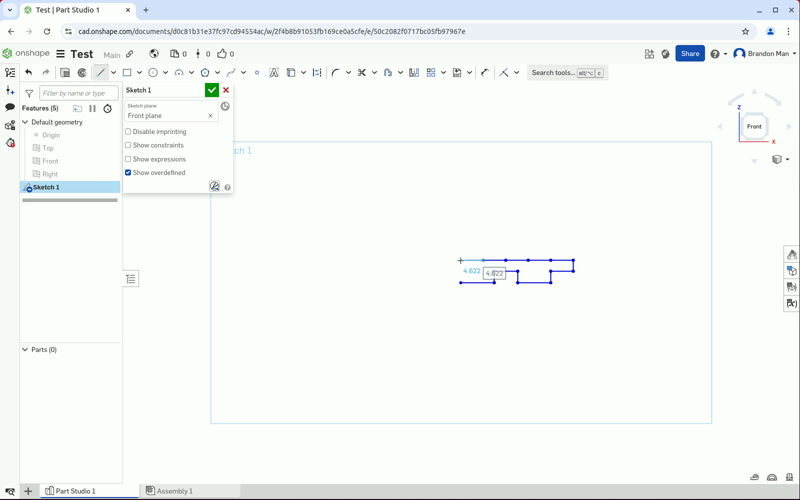
key_up(shift)
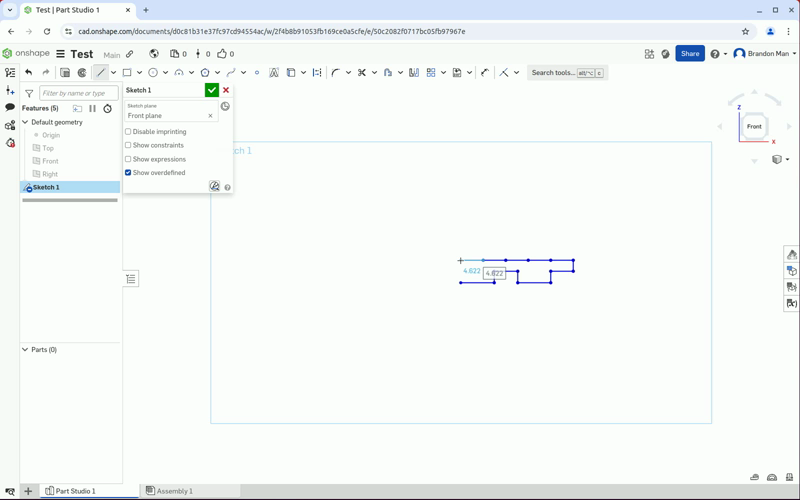
mouse_move(490, 260)
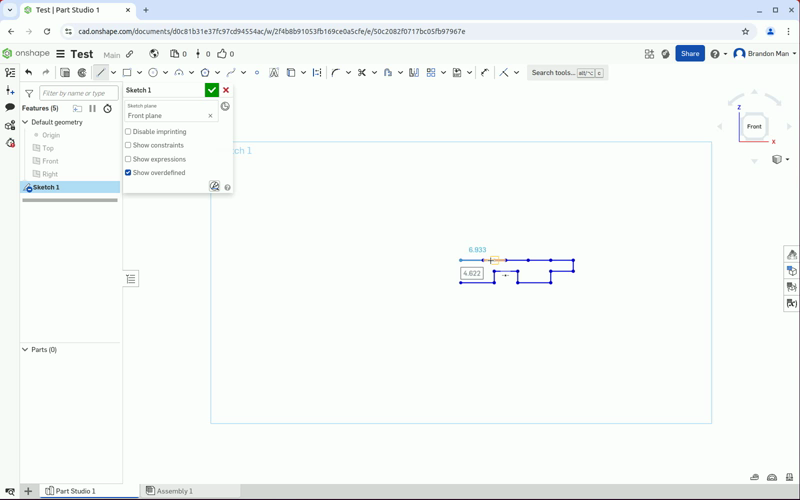
key_down(shift)
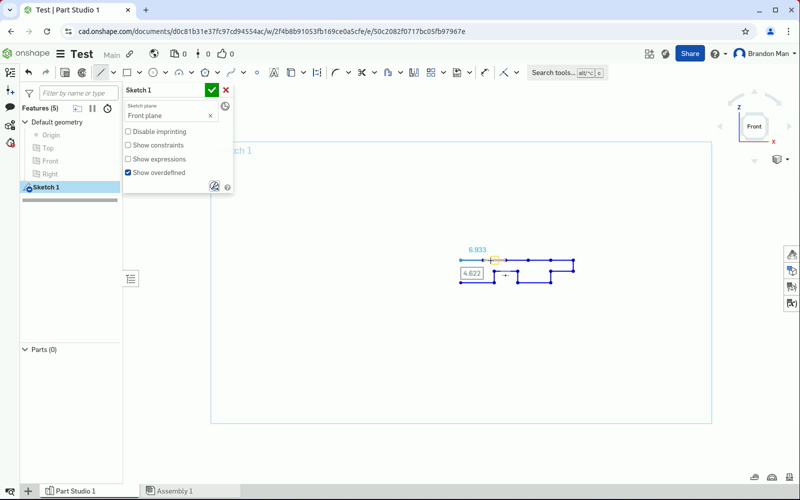
mouse_move(460, 282)
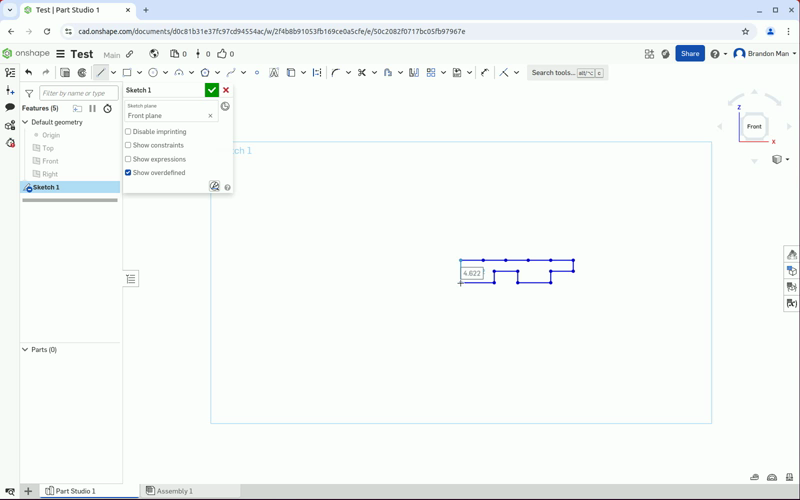
key_up(shift)
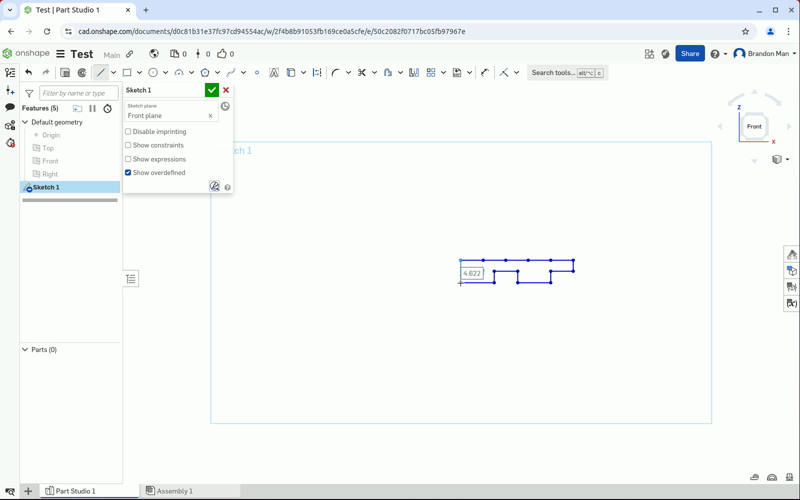
click(460, 282)
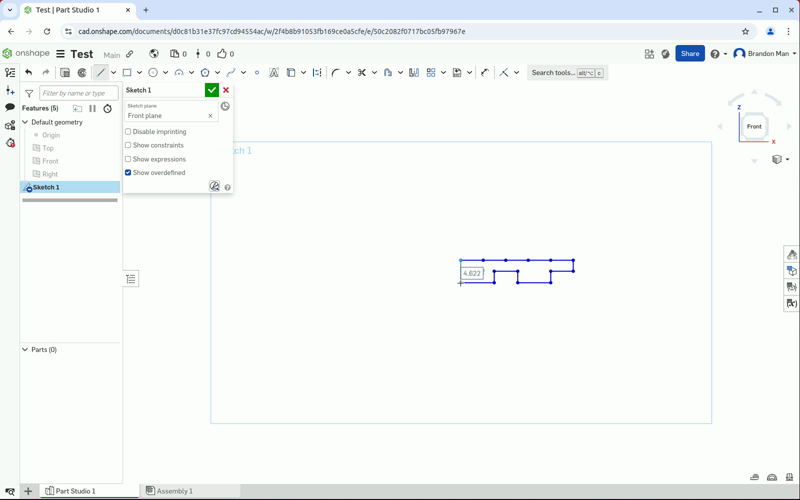
key(esc)
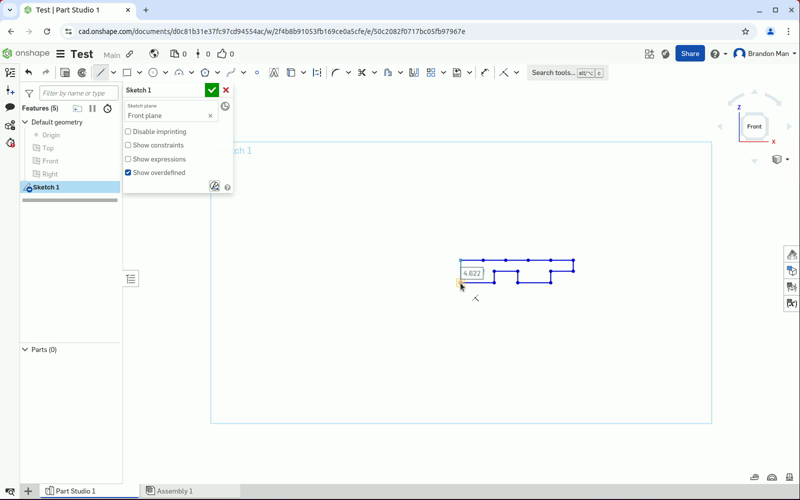
mouse_move(551, 267)
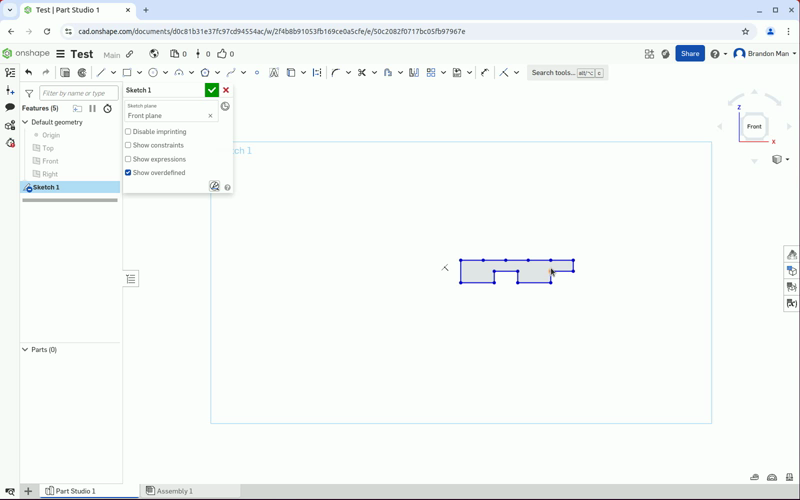
click(551, 267)
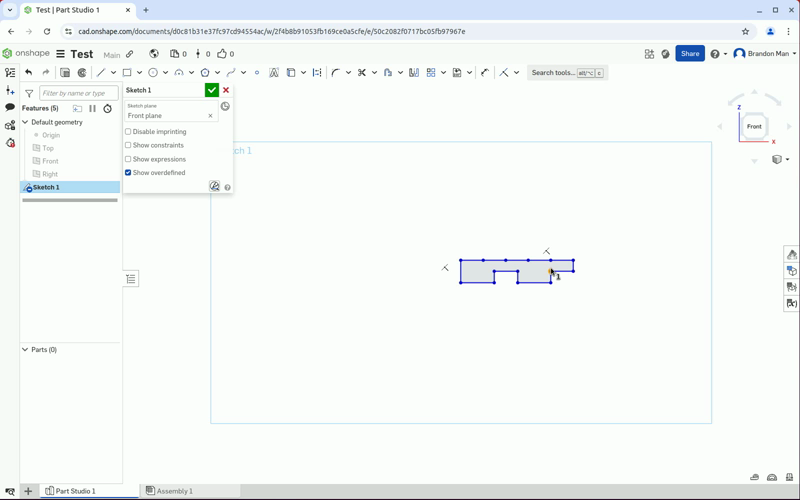
mouse_move(73, 352)
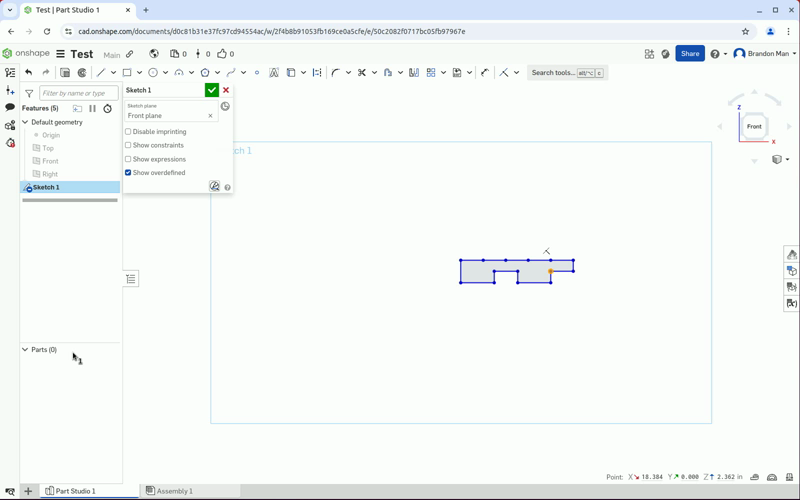
key(shift+y)
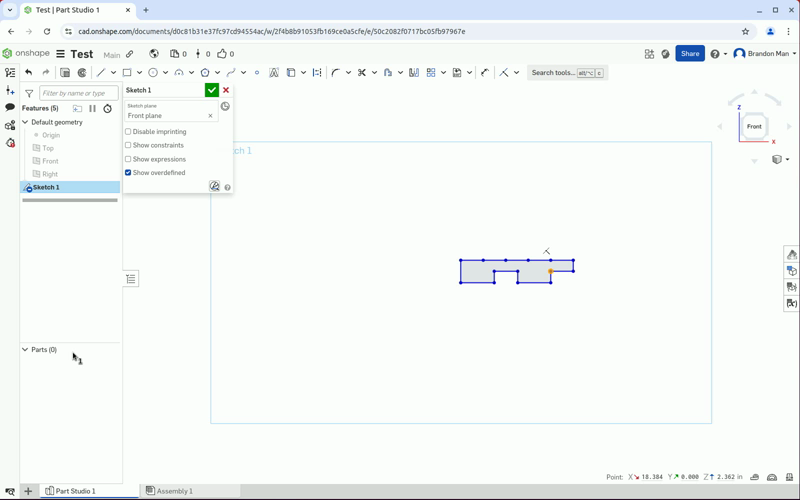
key(shift+e)
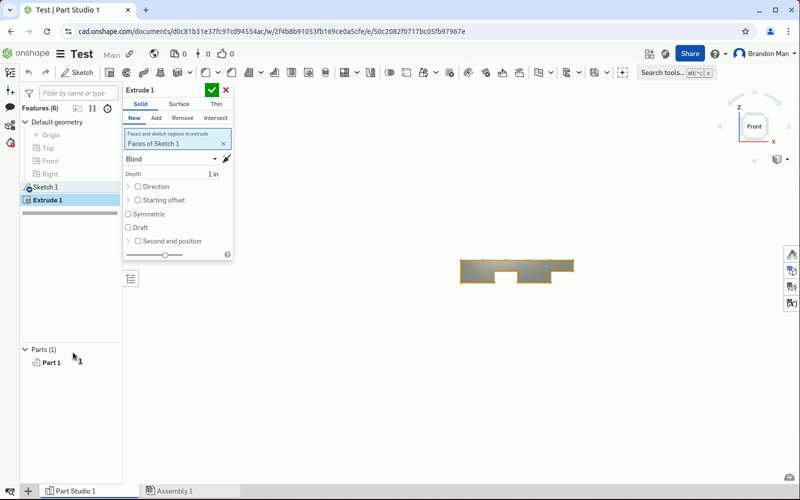
mouse_move(143, 106)
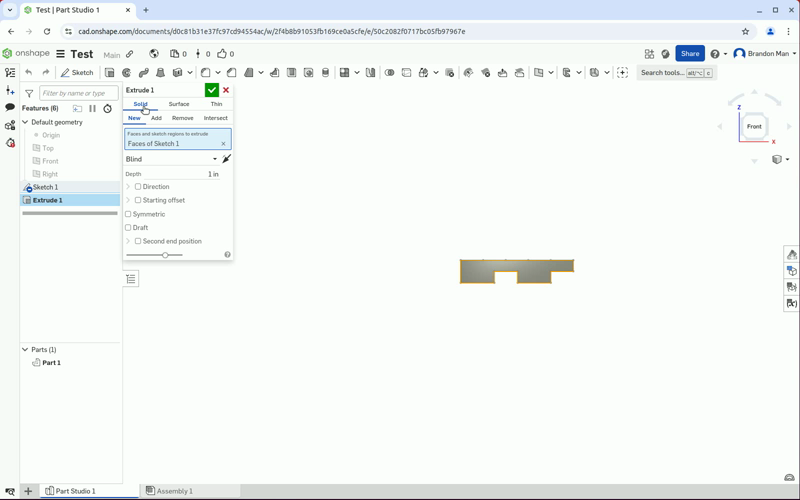
click(143, 106)
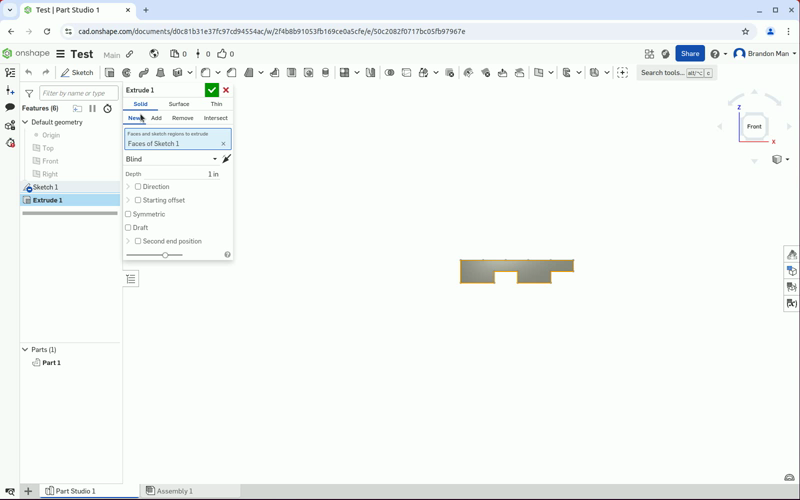
mouse_move(137, 120)
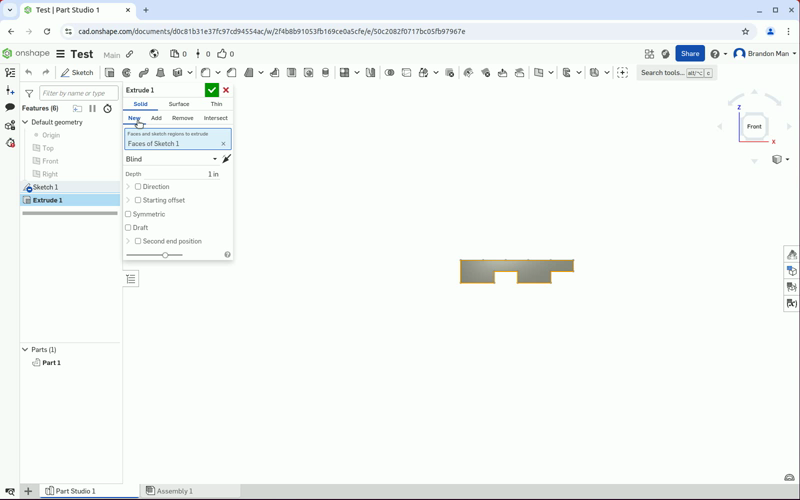
click(137, 120)
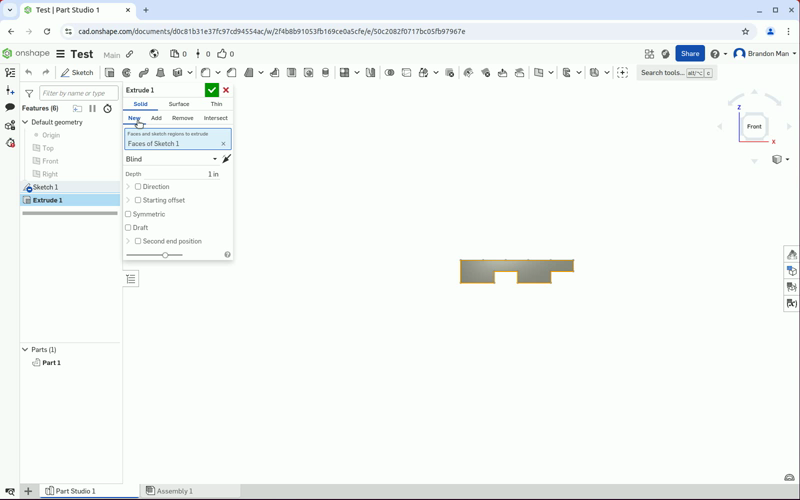
key(tab, 4)
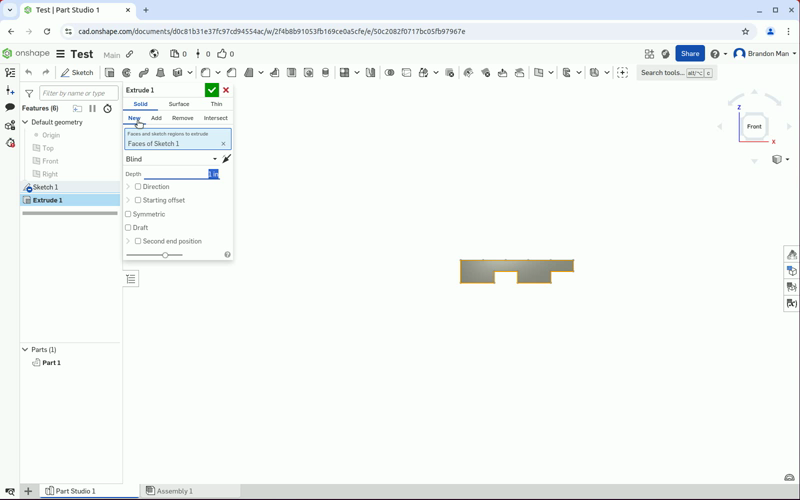
text(13.961)
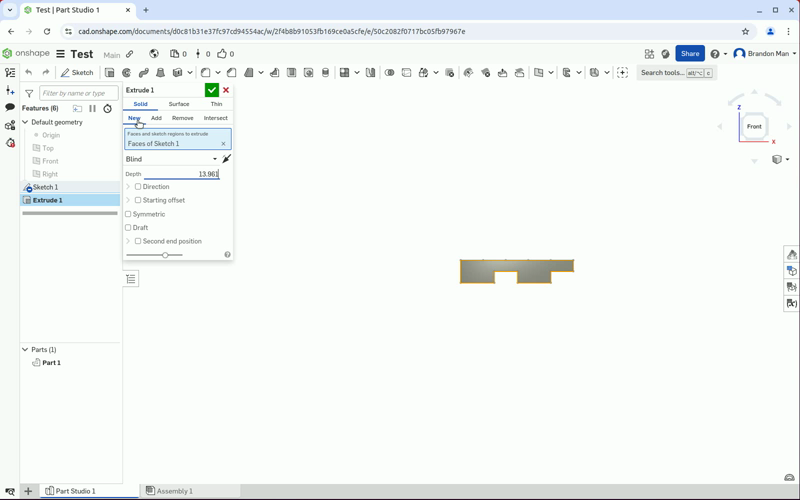
key(enter)
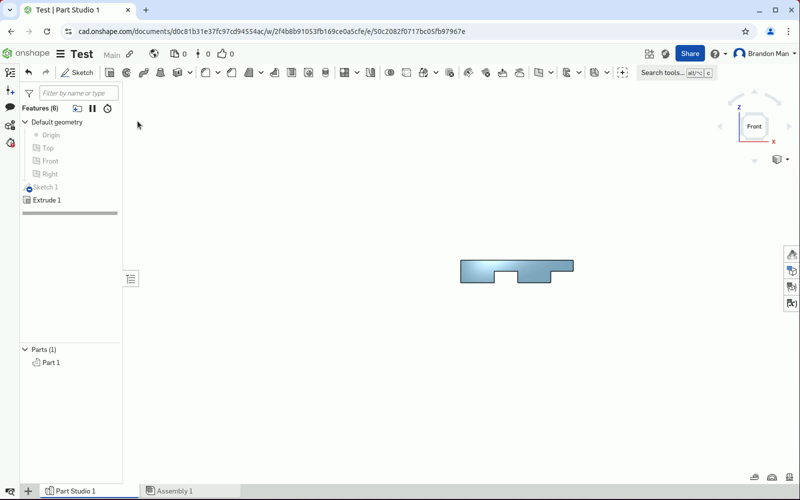
key(shift+h)
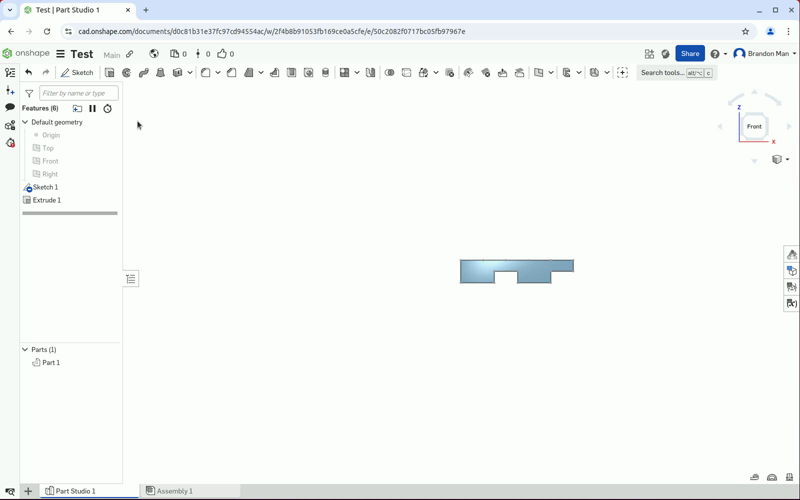
key(shift+h)
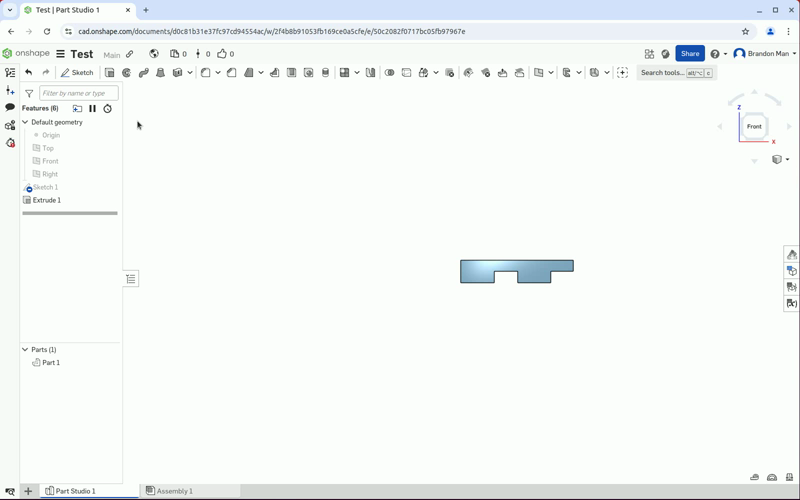
mouse_move(73, 189)
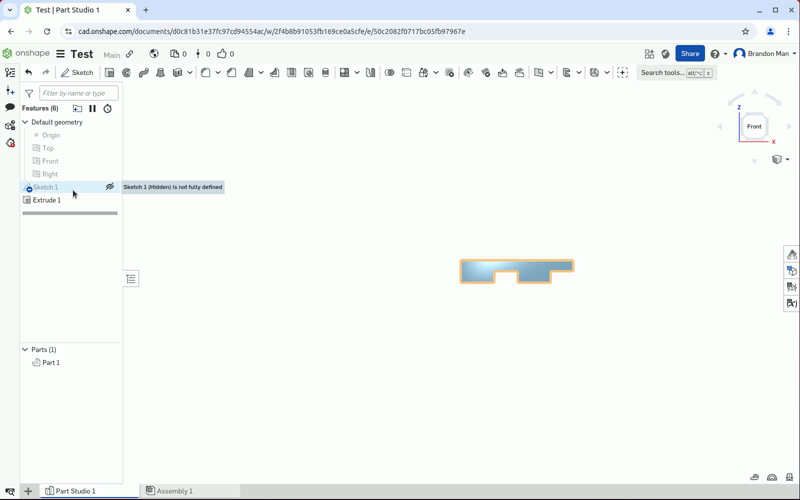
click(73, 189)
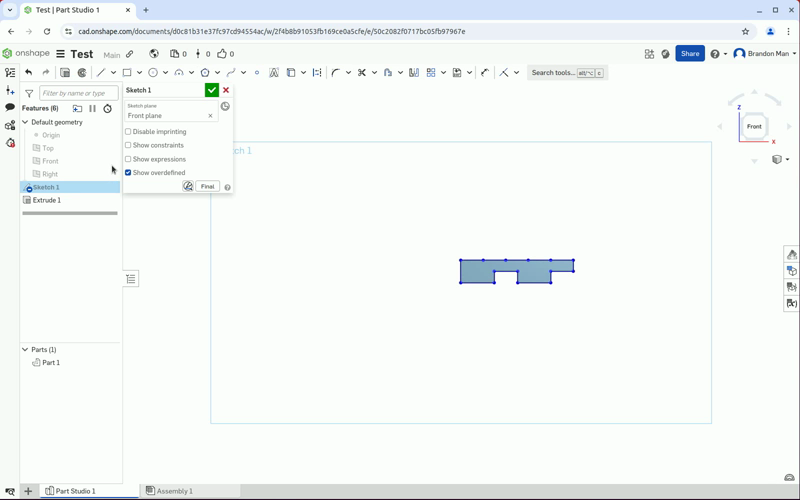
mouse_move(229, 92)
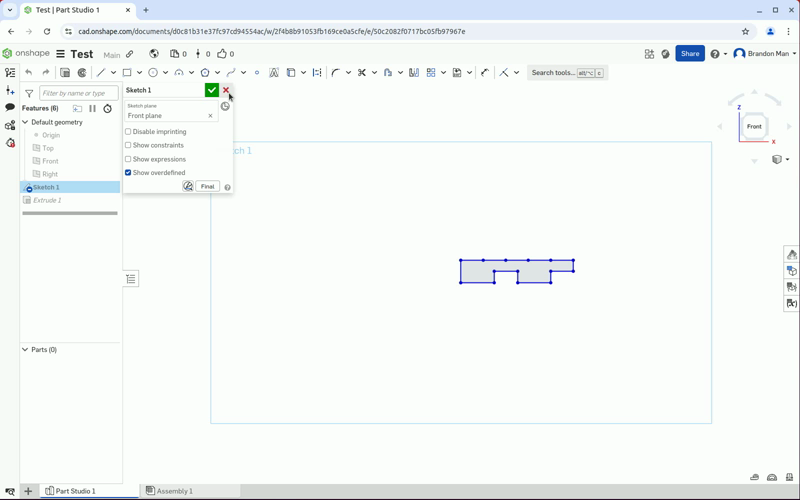
click(229, 92)
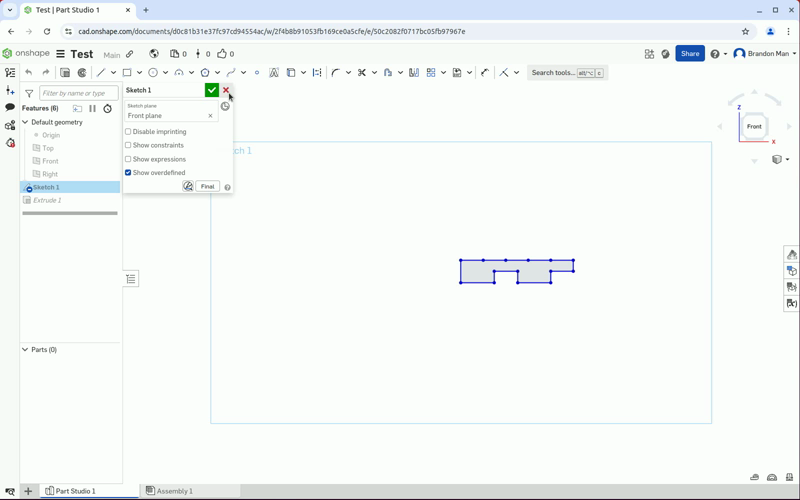
key(shift+s)
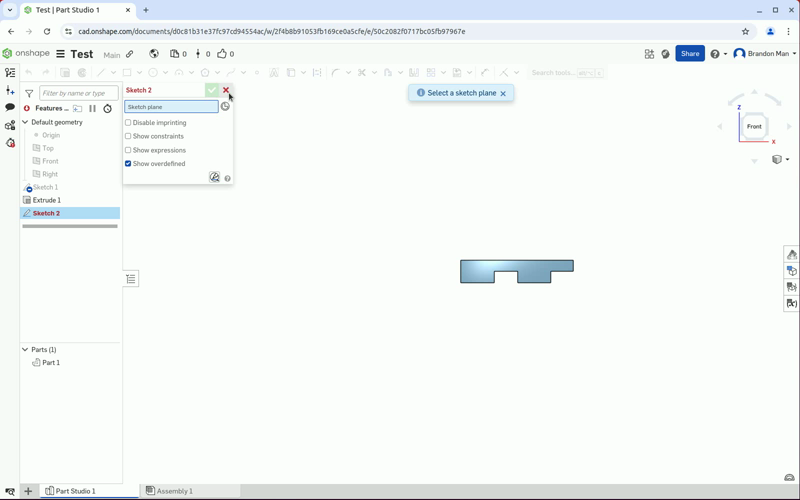
mouse_move(73, 163)
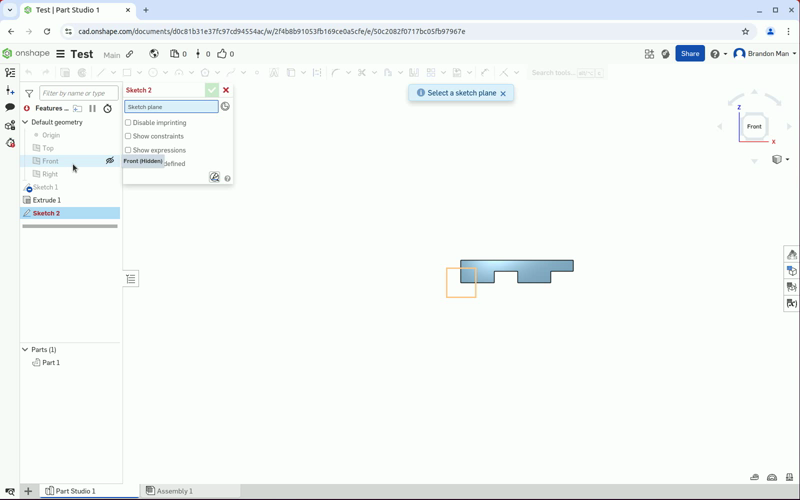
click(73, 163)
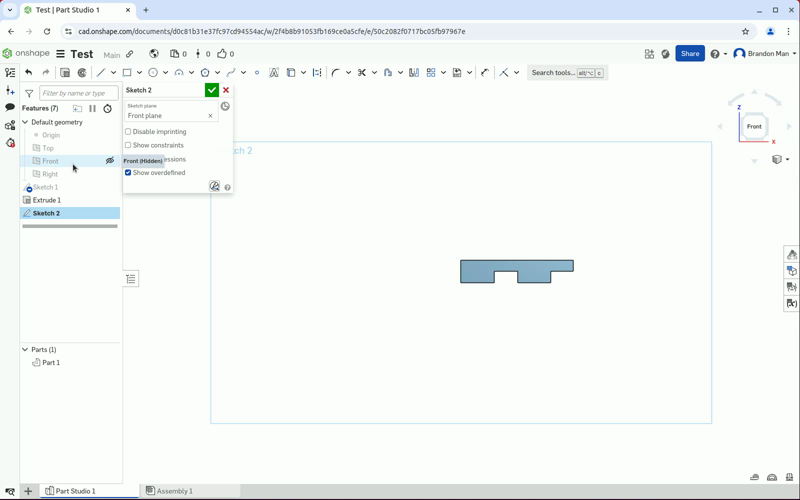
mouse_move(73, 352)
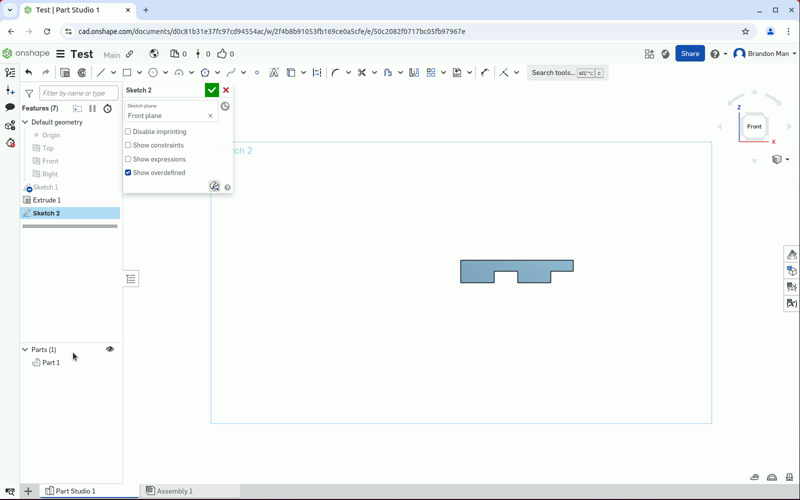
key(y)
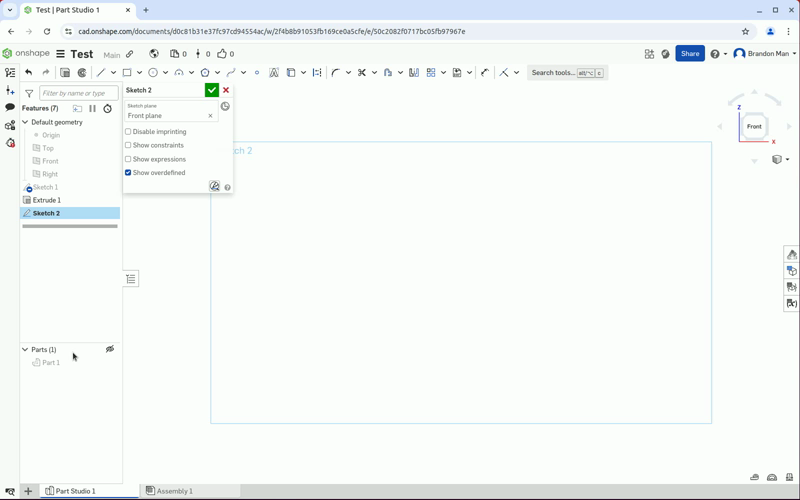
key(l)
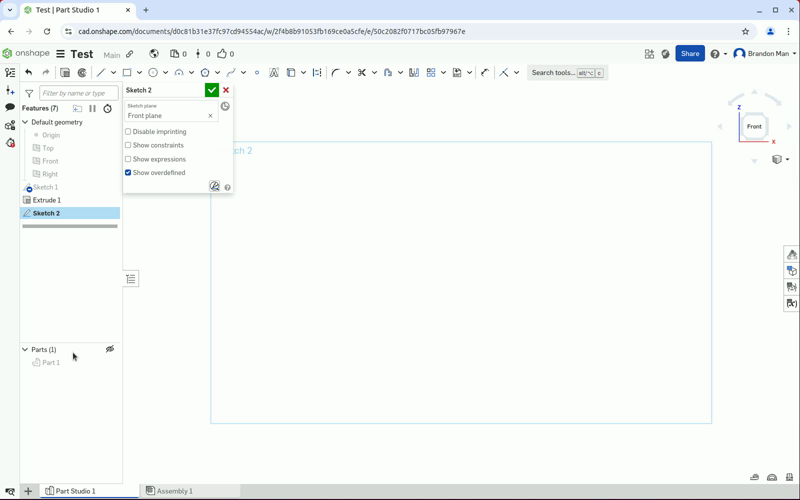
key_down(shift)
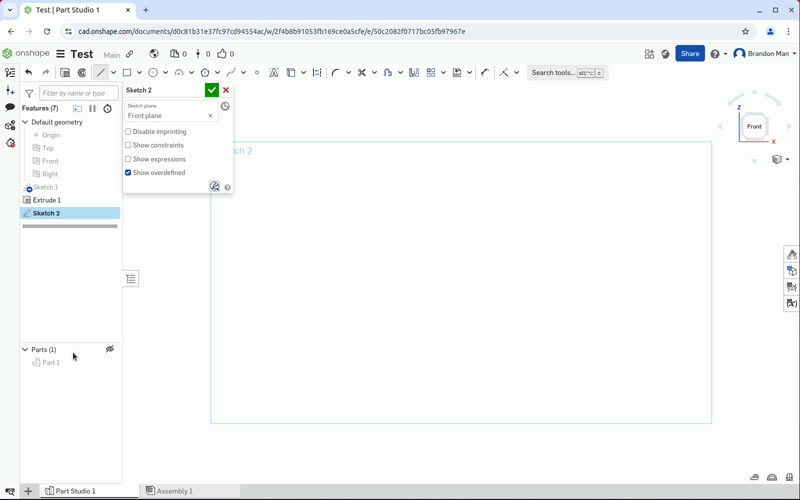
mouse_move(460, 260)
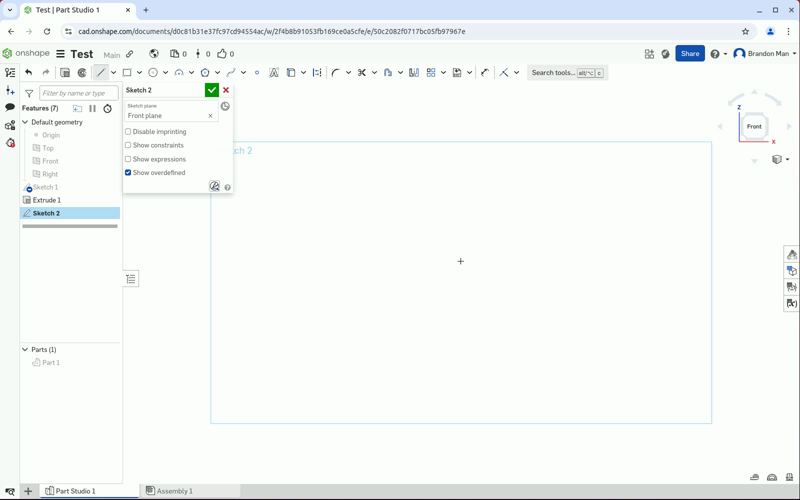
click(460, 260)
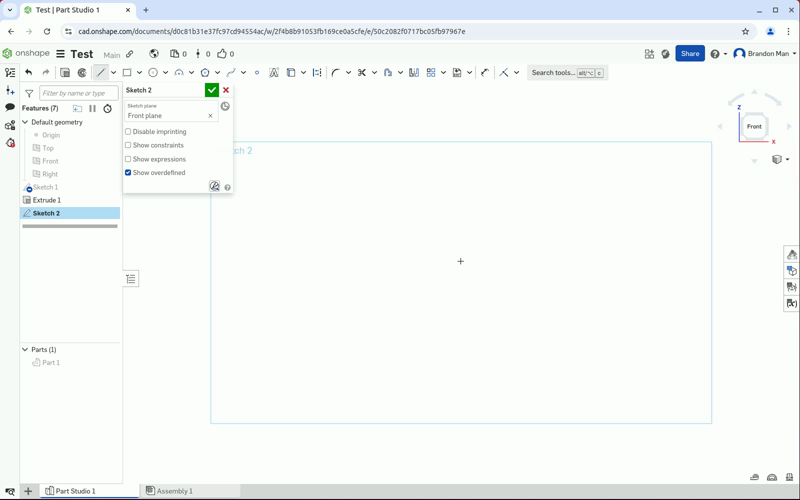
key_up(shift)
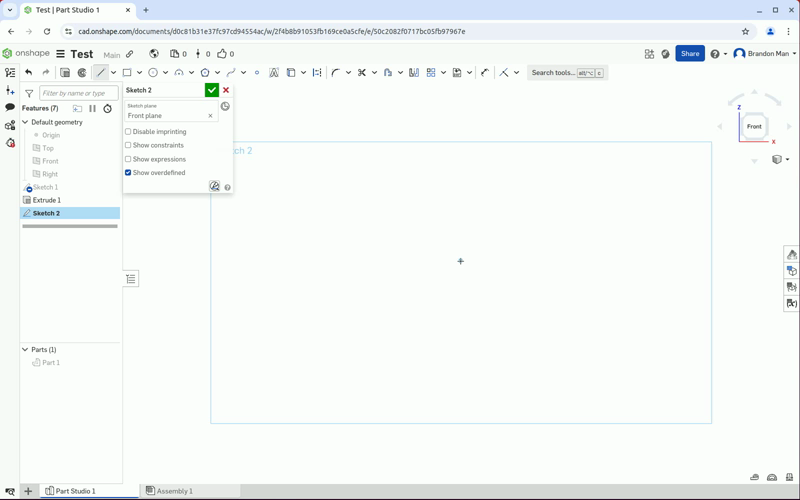
key_down(shift)
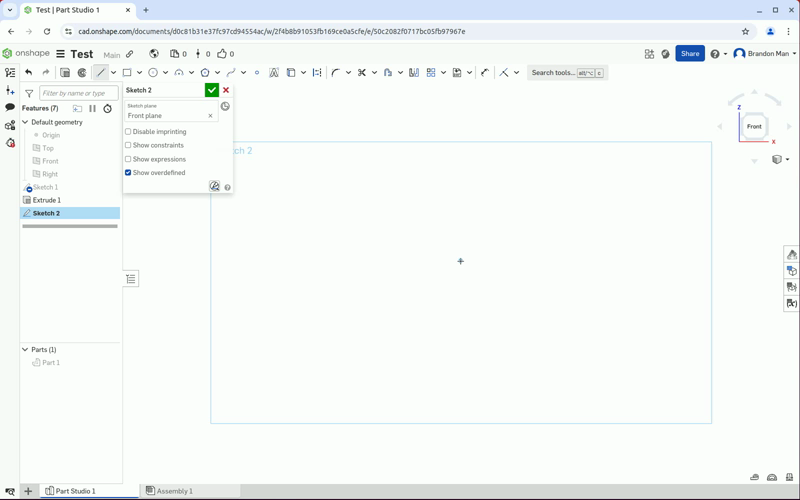
mouse_move(490, 260)
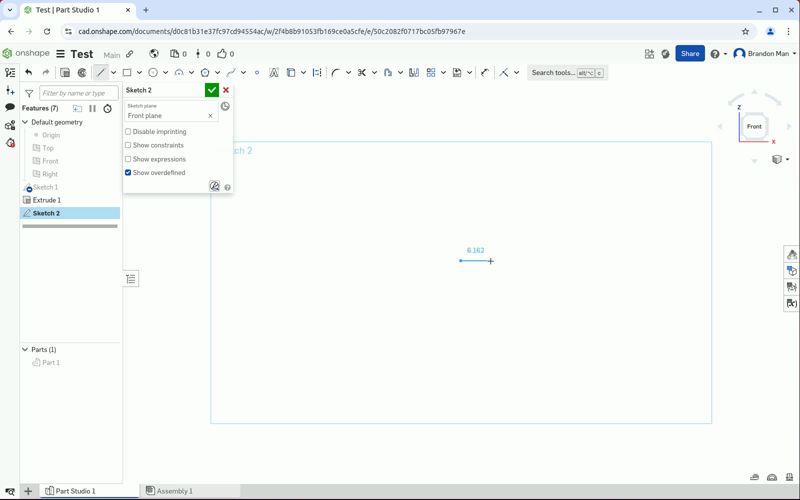
mouse_move(483, 260)
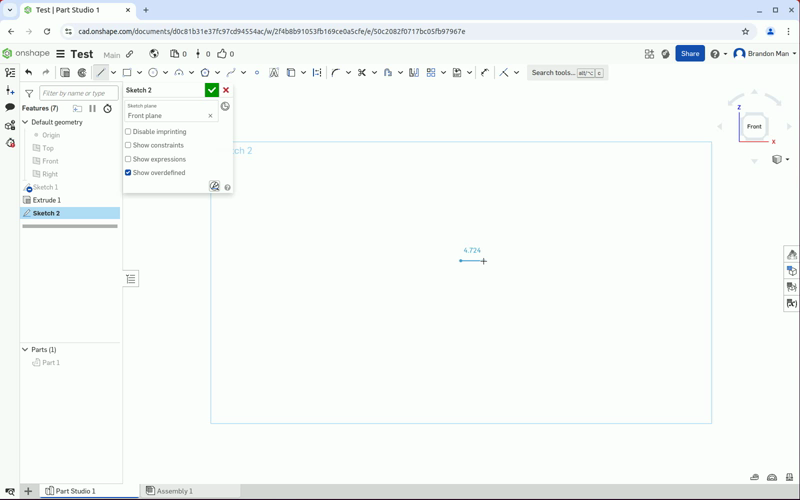
click(483, 260)
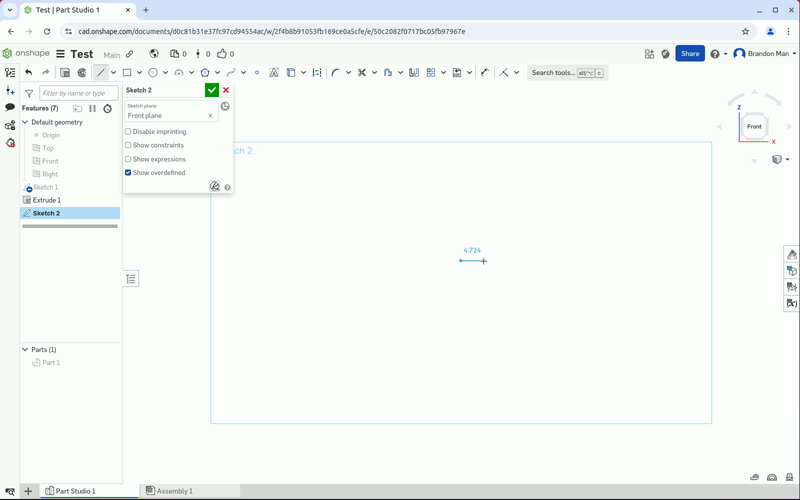
key_up(shift)
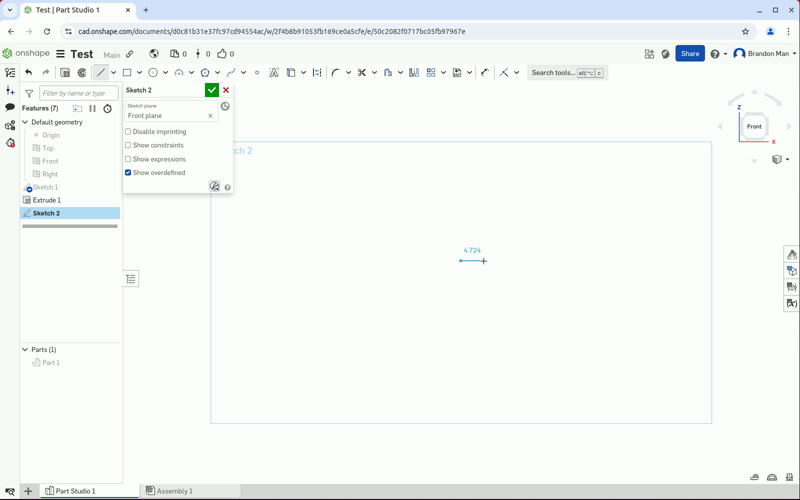
key_down(shift)
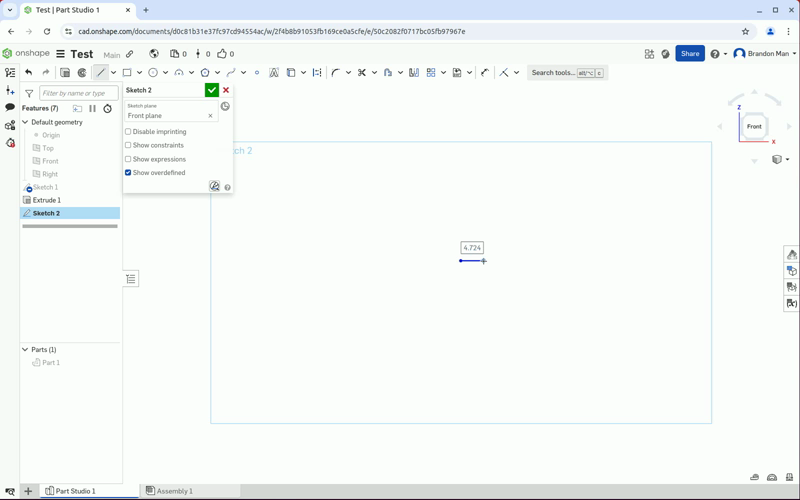
mouse_move(513, 260)
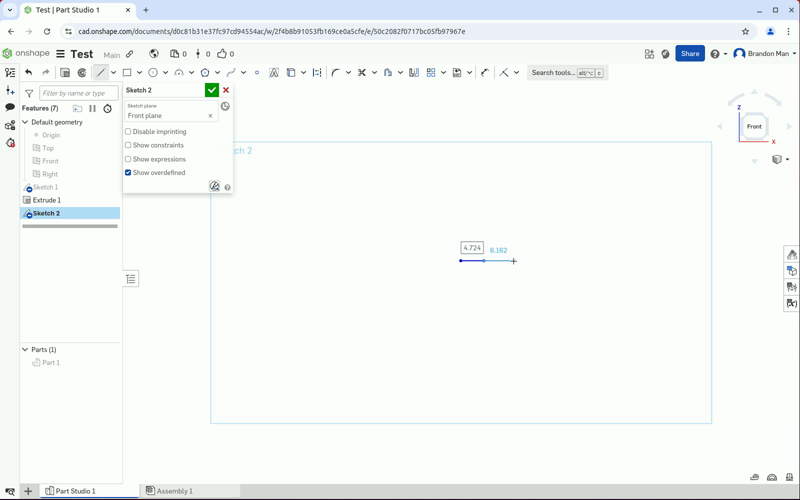
mouse_move(483, 237)
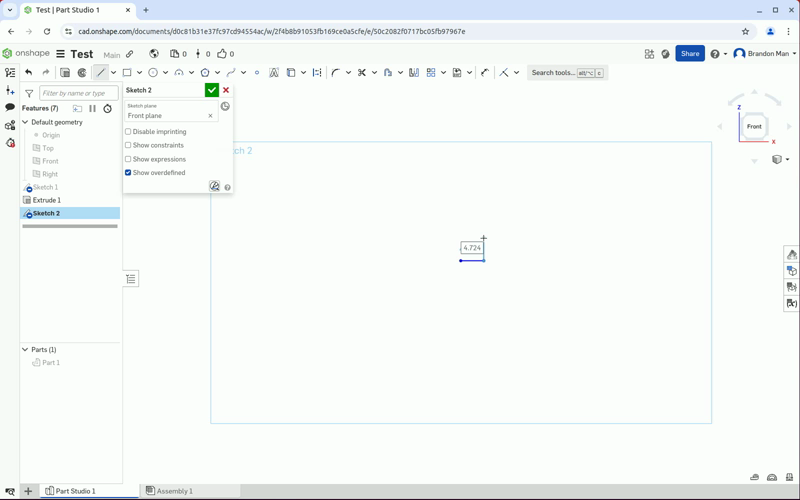
click(483, 237)
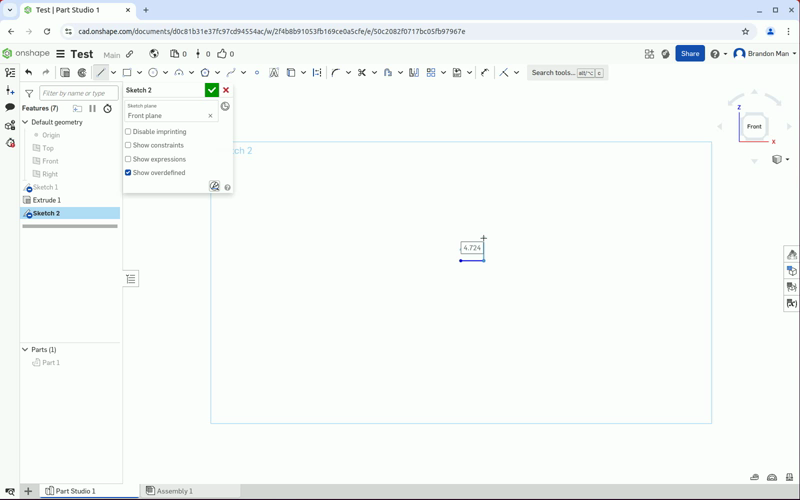
key_up(shift)
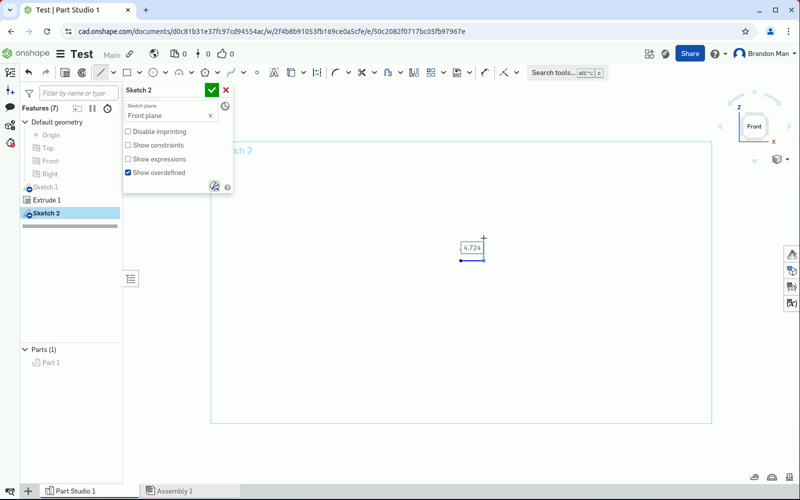
key_down(shift)
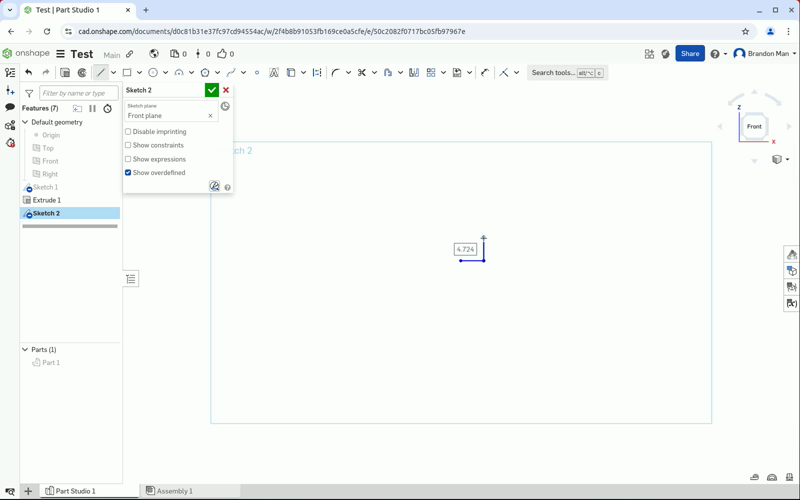
mouse_move(513, 237)
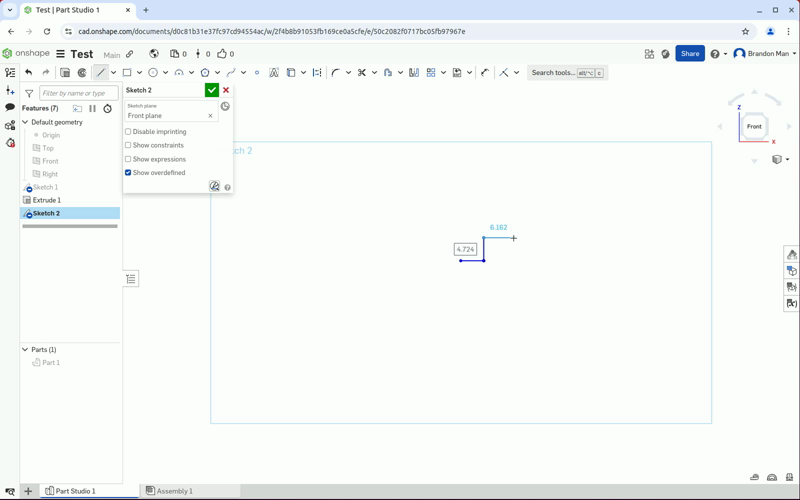
mouse_move(483, 215)
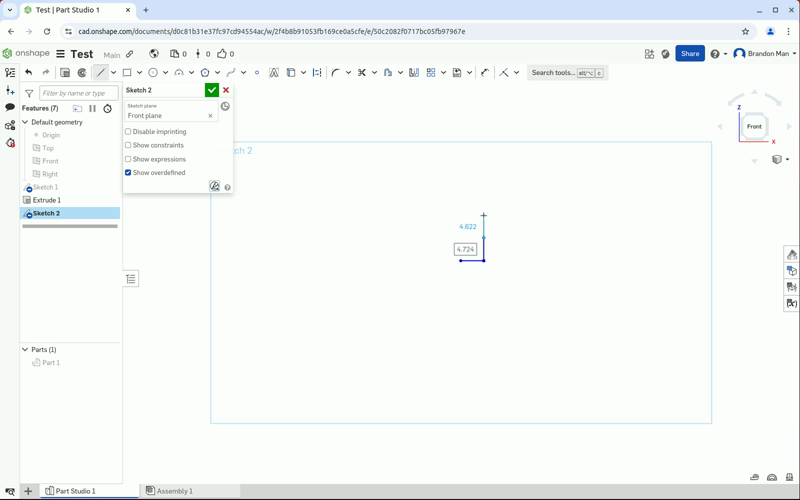
click(483, 215)
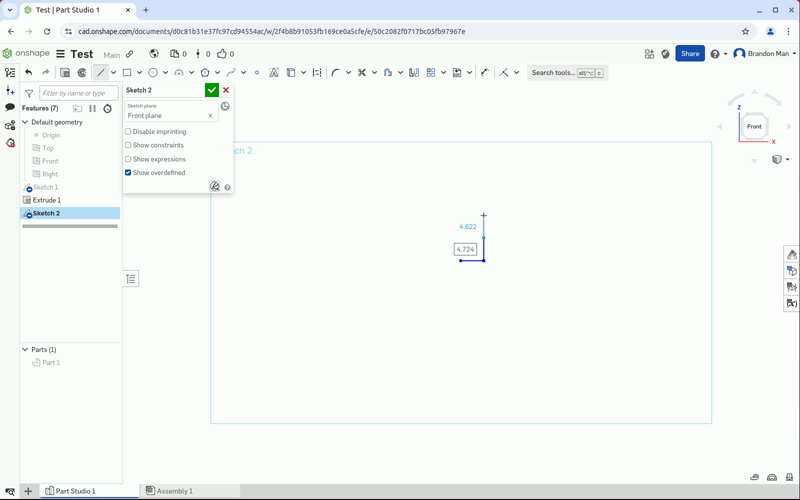
key_up(shift)
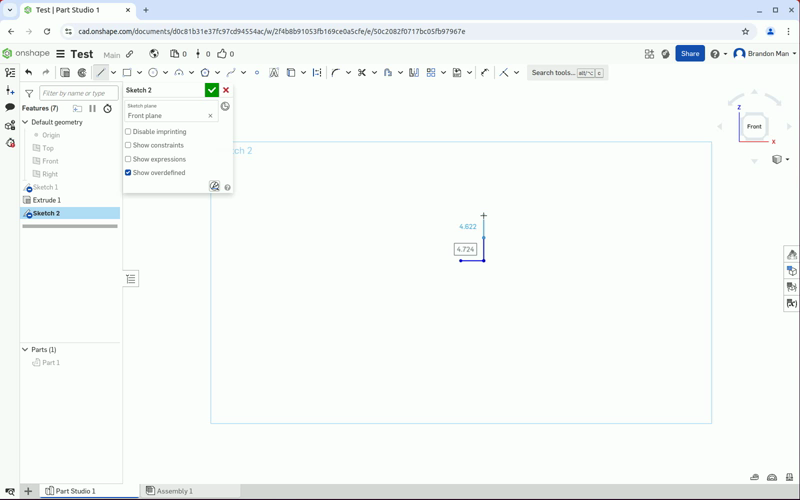
key_down(shift)
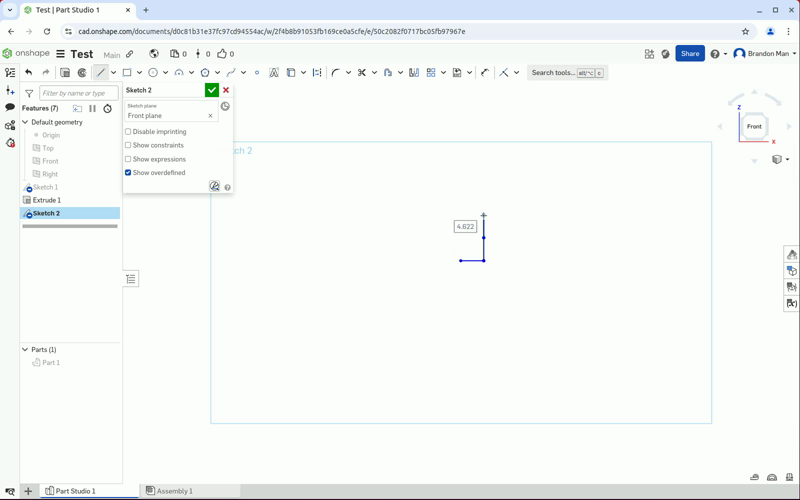
mouse_move(513, 215)
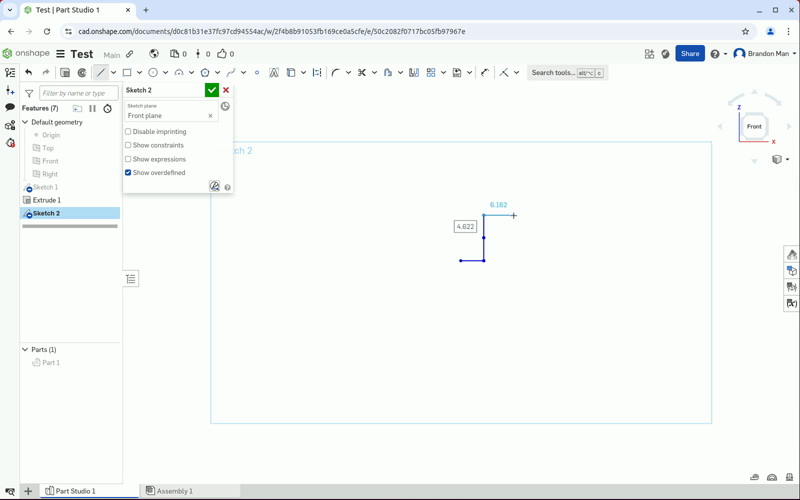
mouse_move(460, 215)
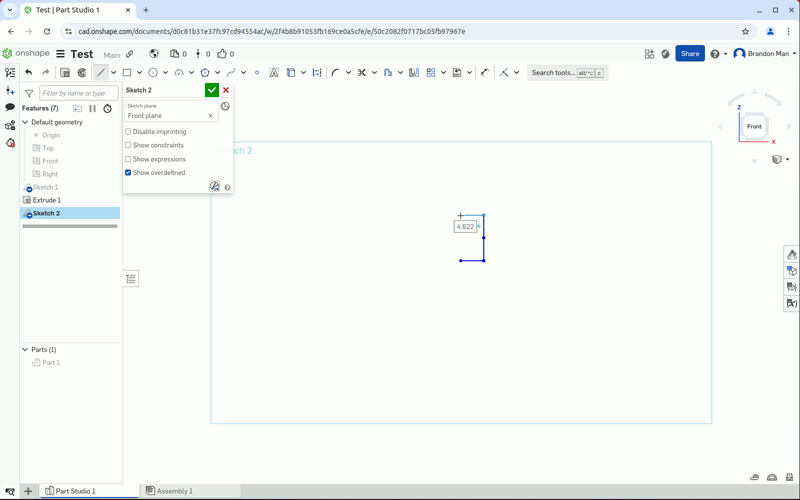
click(460, 215)
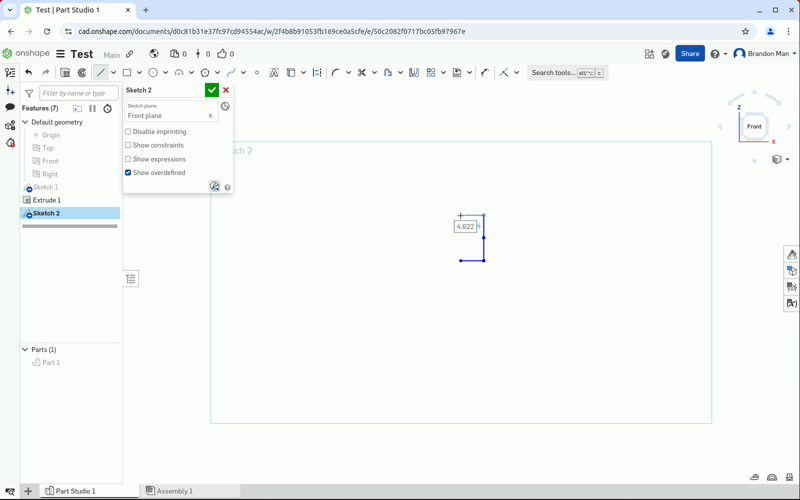
key_up(shift)
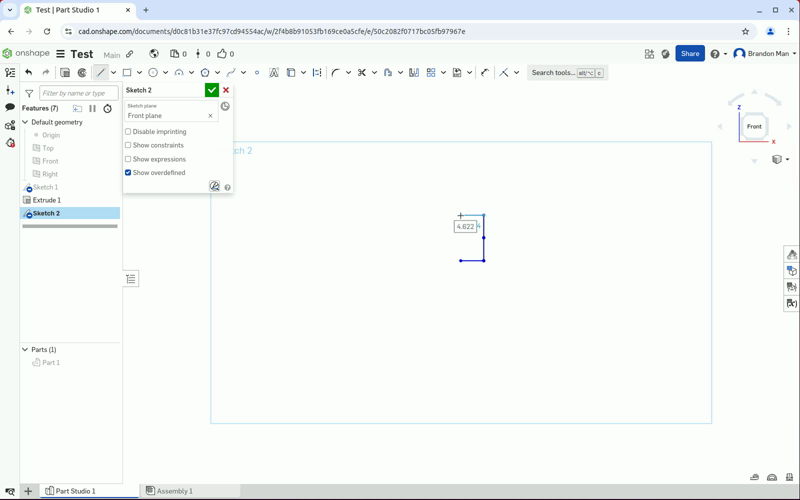
mouse_move(490, 215)
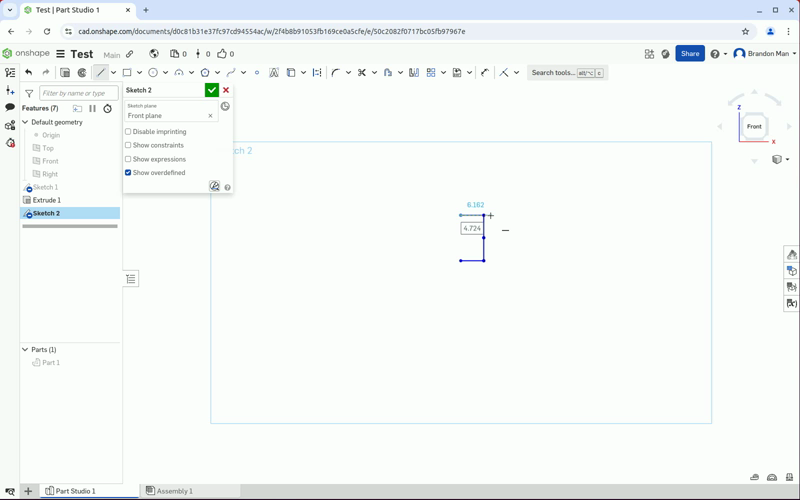
key_down(shift)
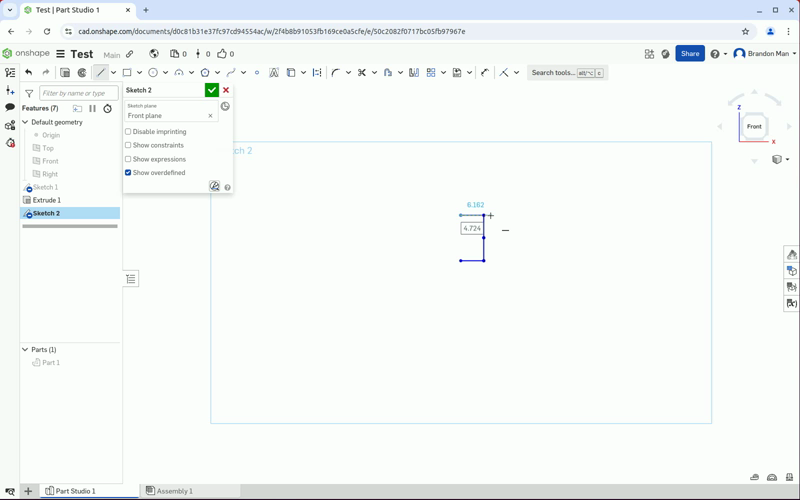
mouse_move(460, 260)
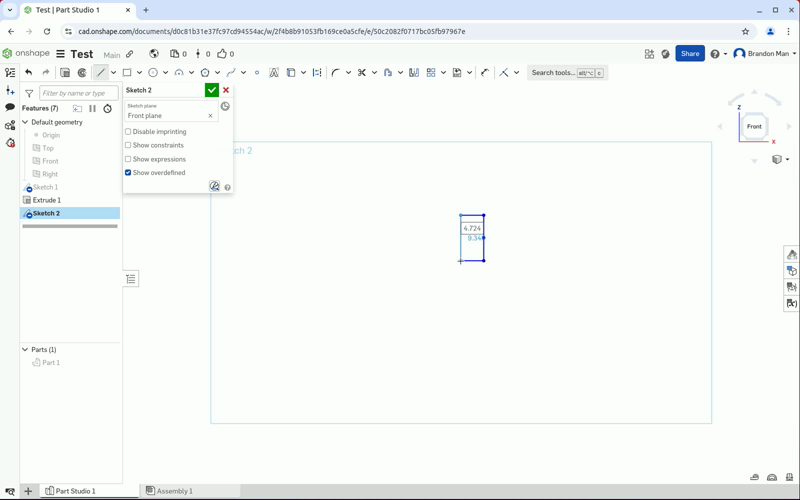
key_up(shift)
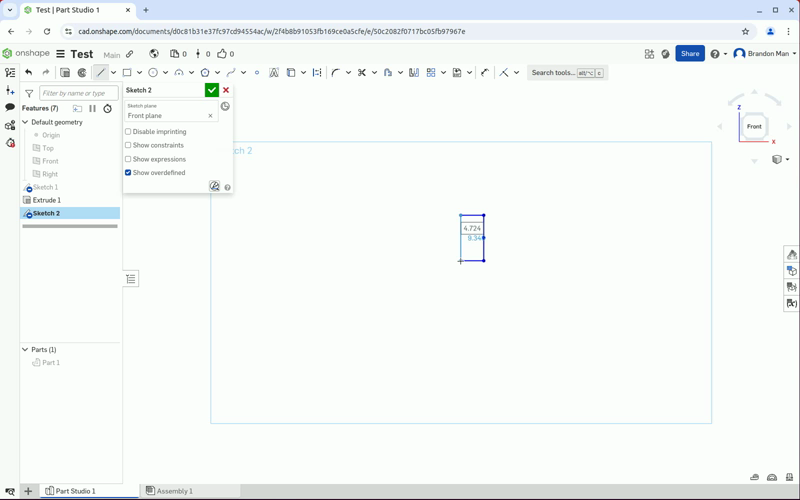
click(460, 260)
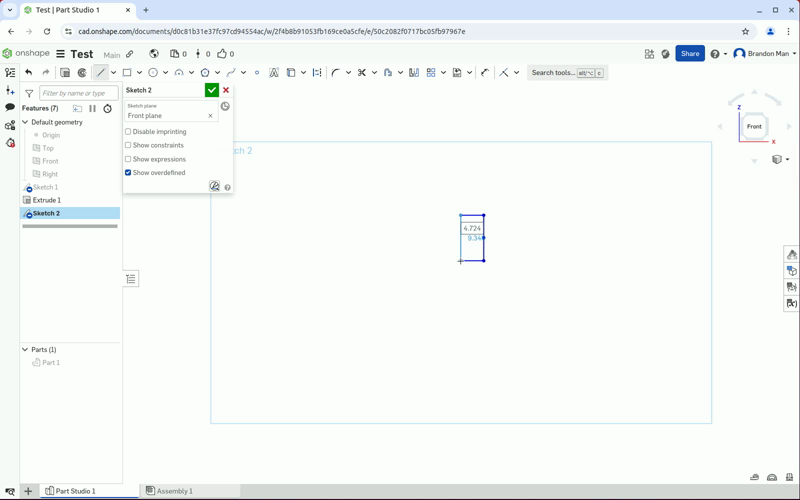
key(esc)
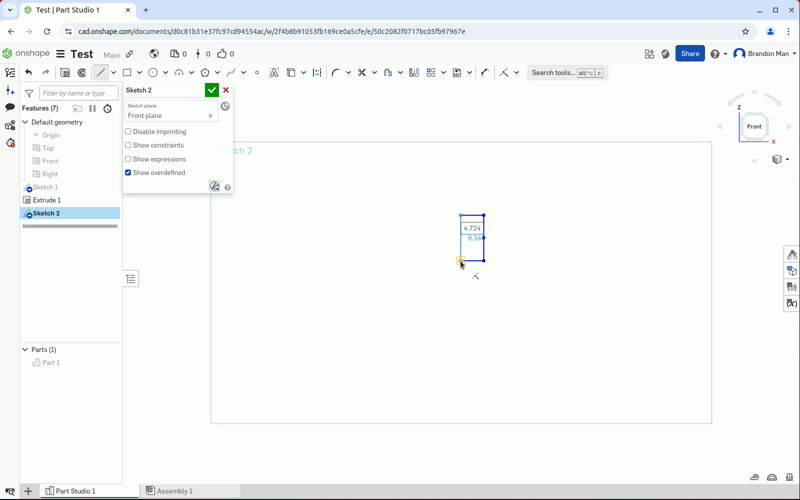
mouse_move(469, 237)
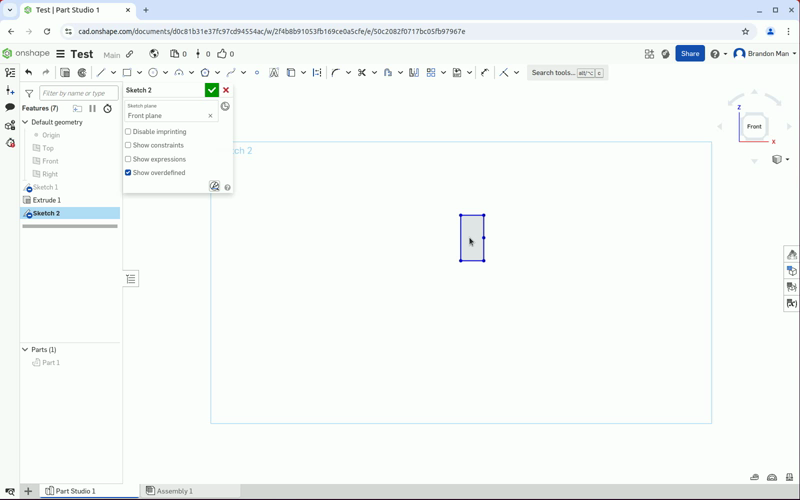
scroll(6)
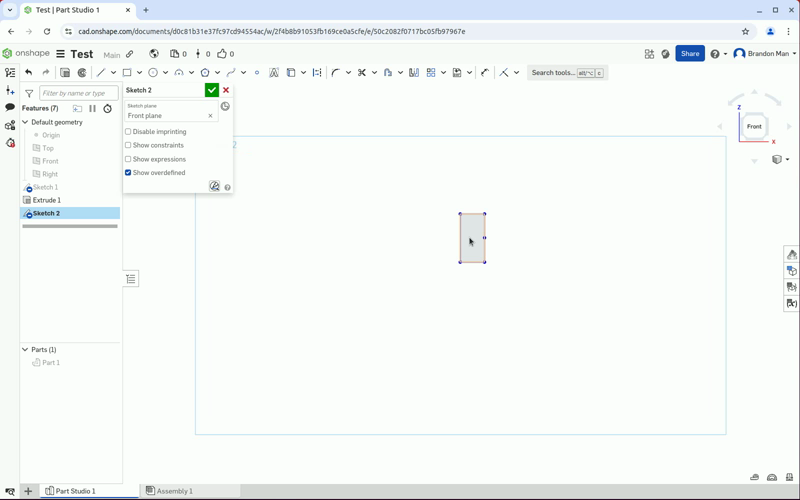
scroll(6)
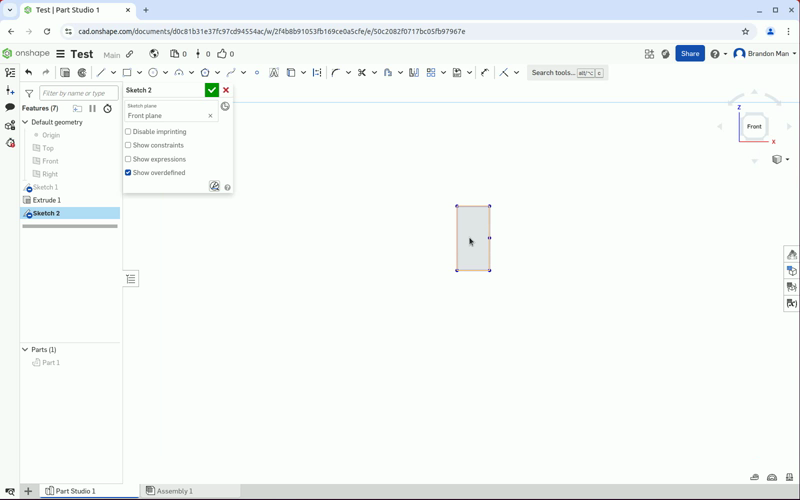
scroll(6)
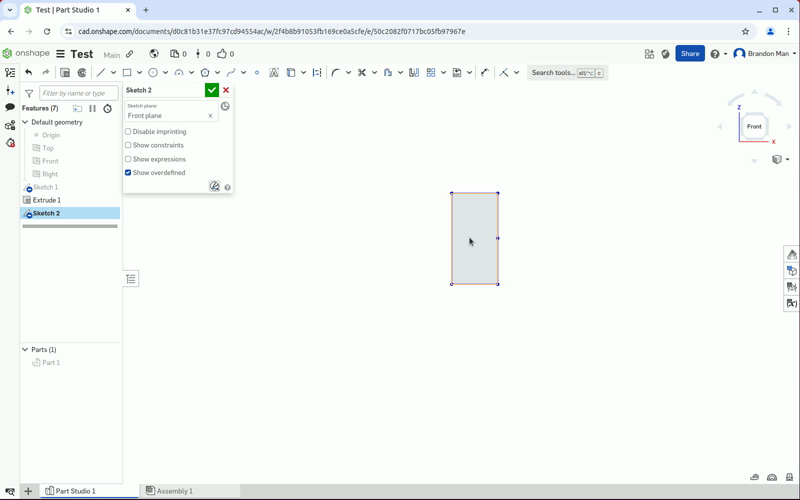
scroll(6)
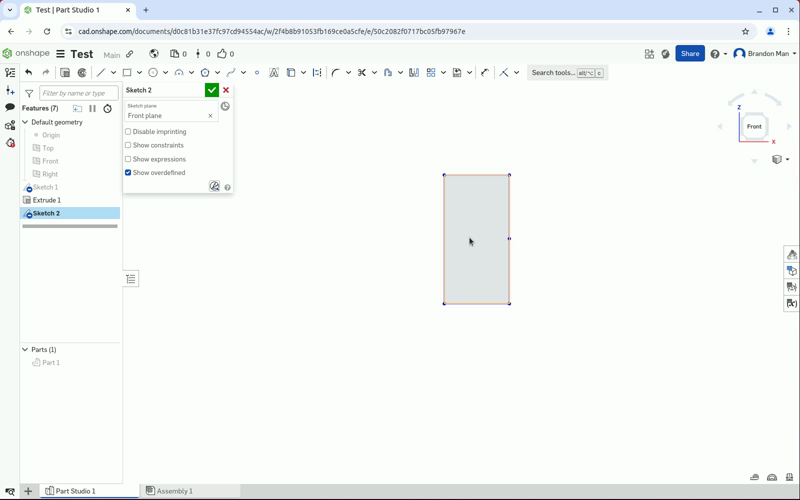
scroll(6)
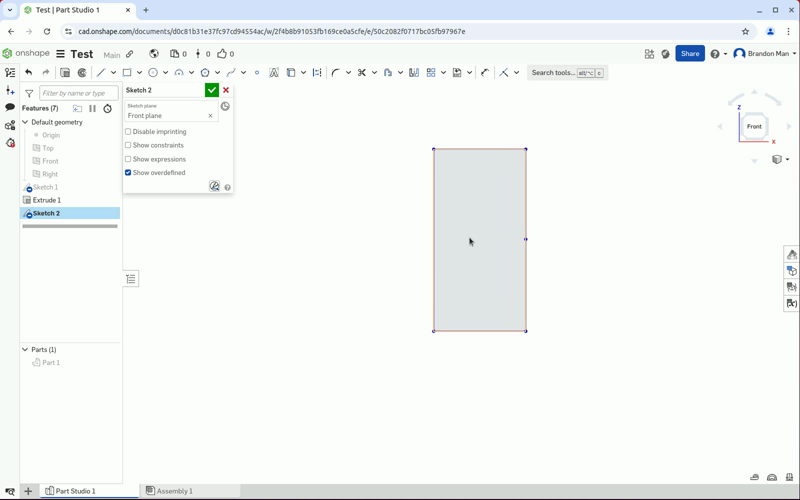
scroll(6)
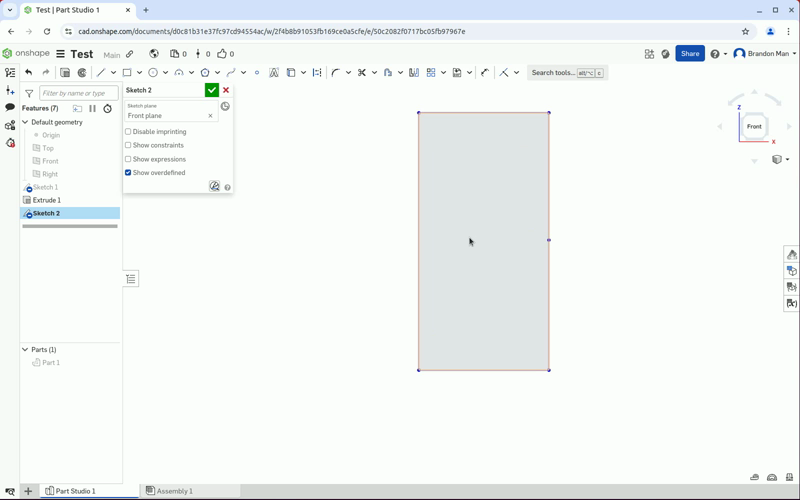
scroll(6)
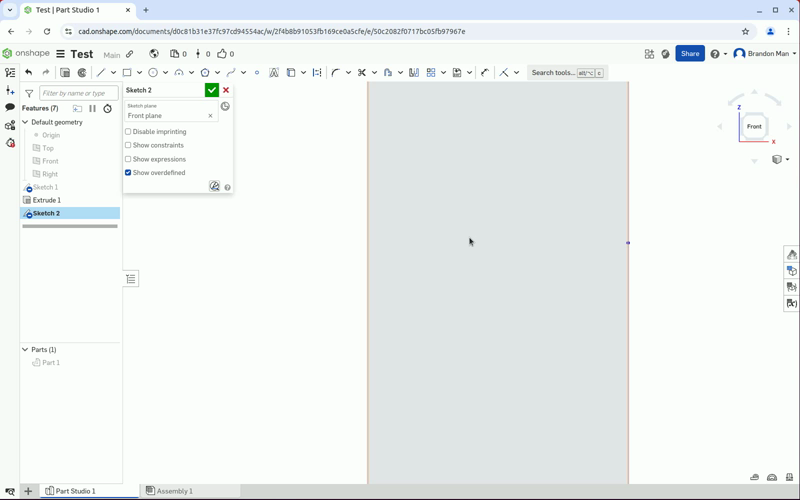
click(469, 237)
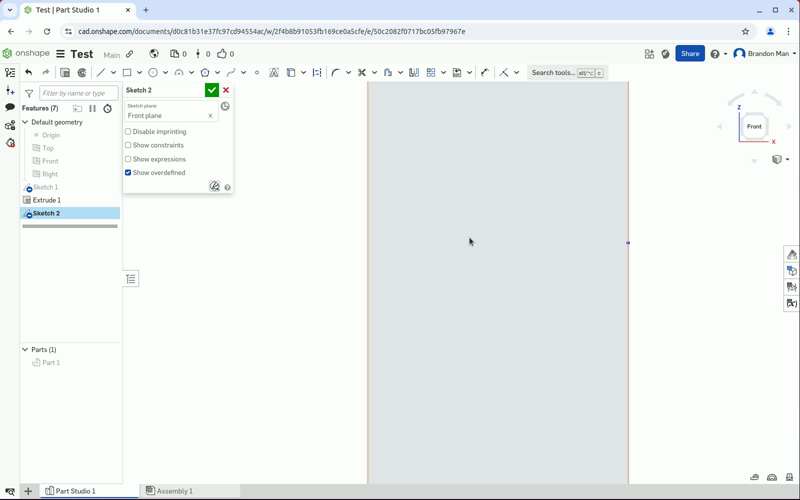
scroll(-6)
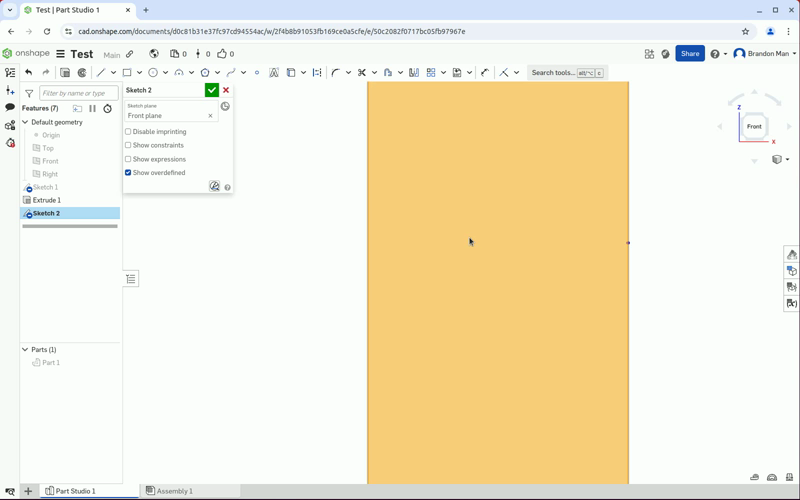
scroll(-6)
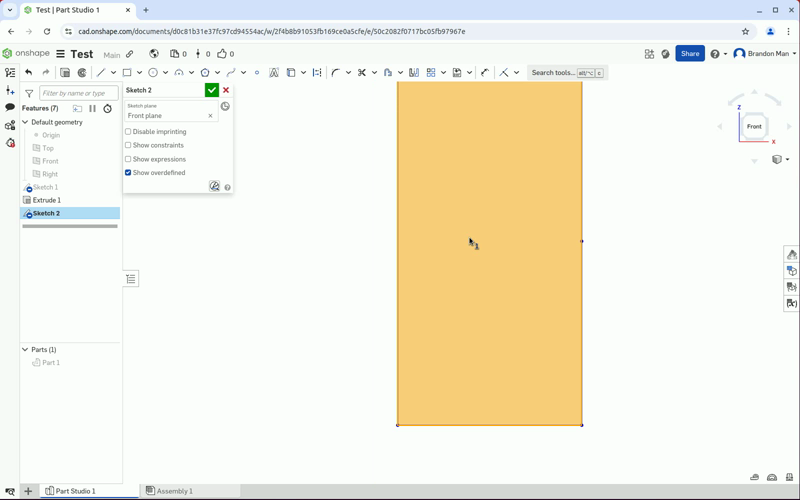
scroll(-6)
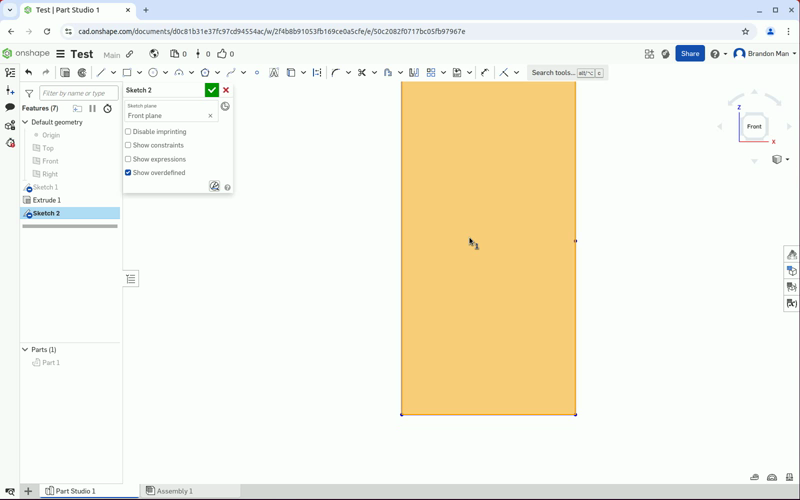
scroll(-6)
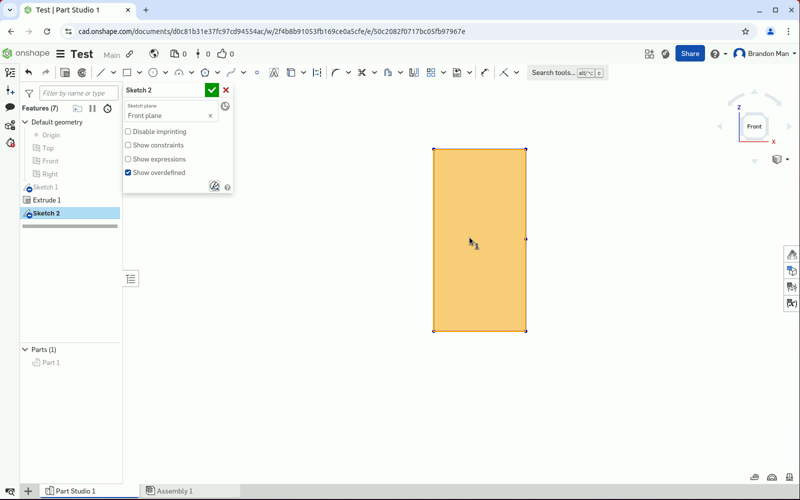
scroll(-6)
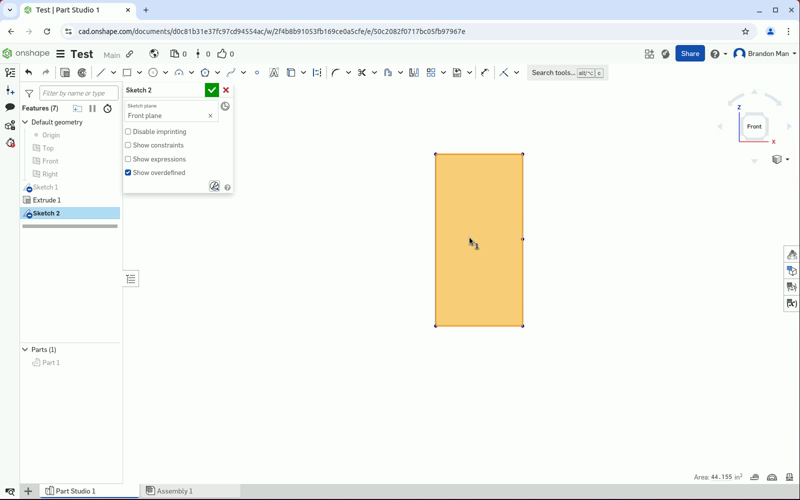
scroll(-6)
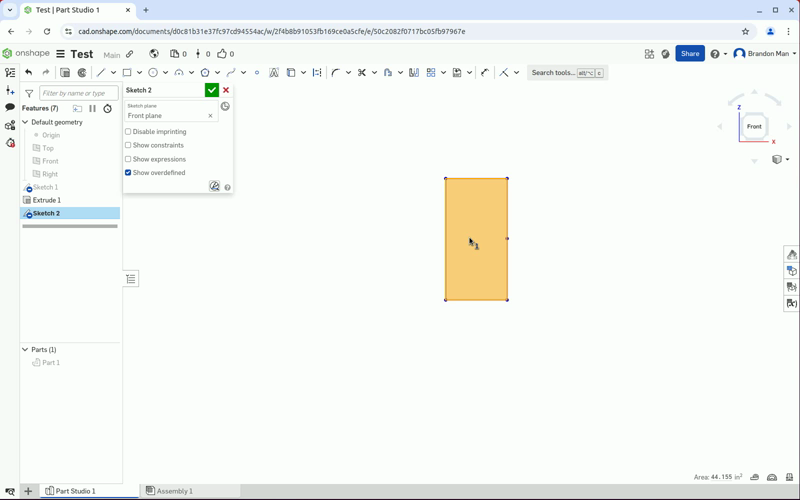
scroll(-6)
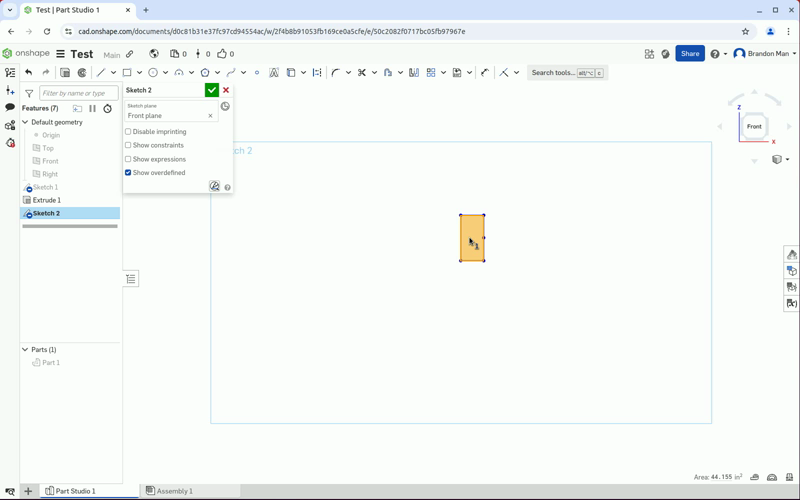
mouse_move(73, 352)
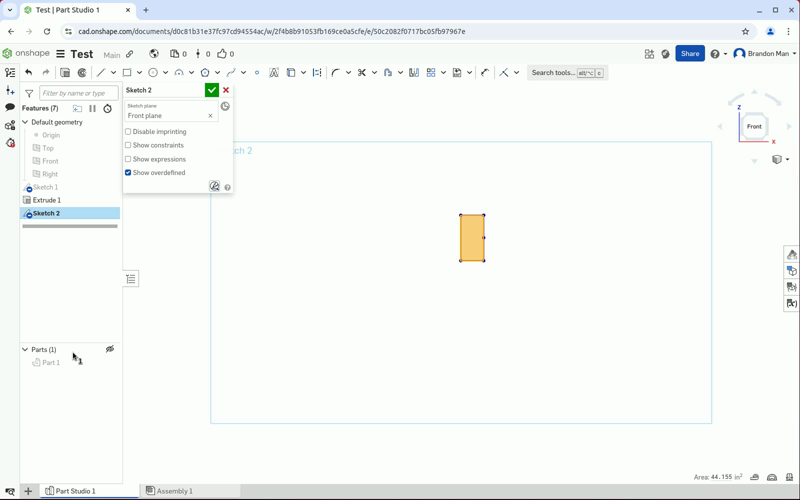
key(shift+y)
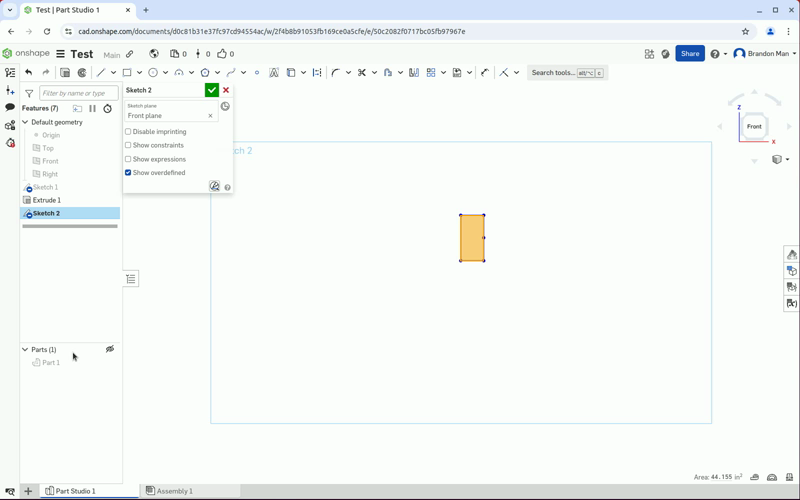
key(shift+e)
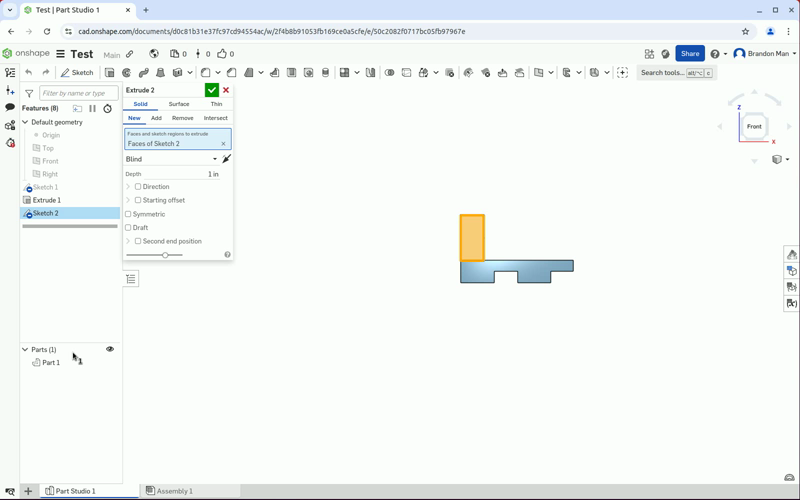
mouse_move(143, 106)
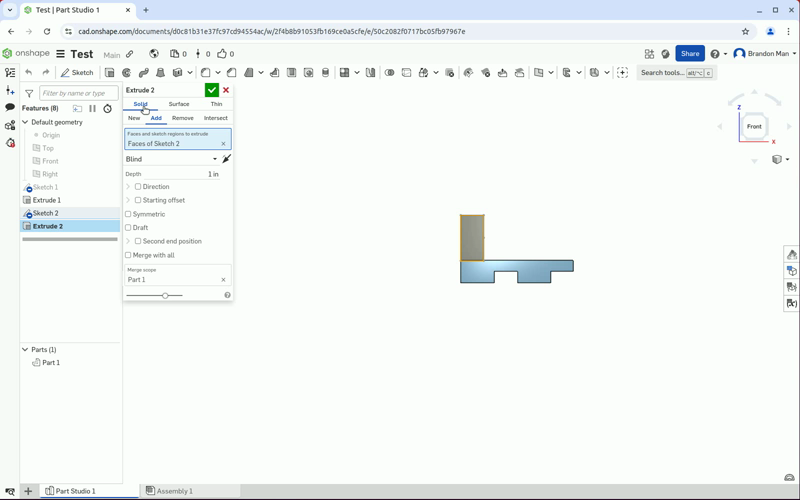
click(143, 106)
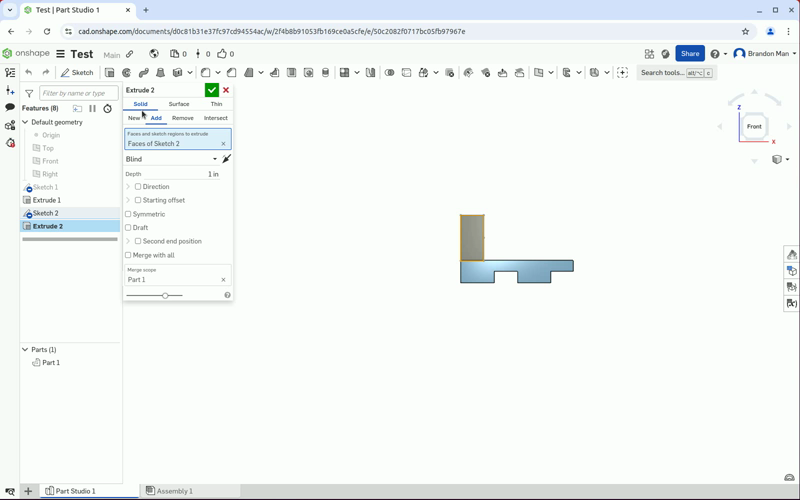
mouse_move(137, 120)
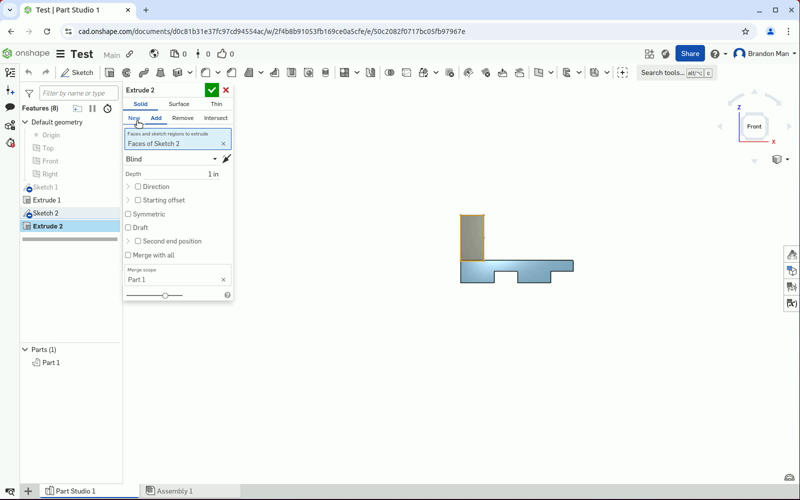
click(137, 120)
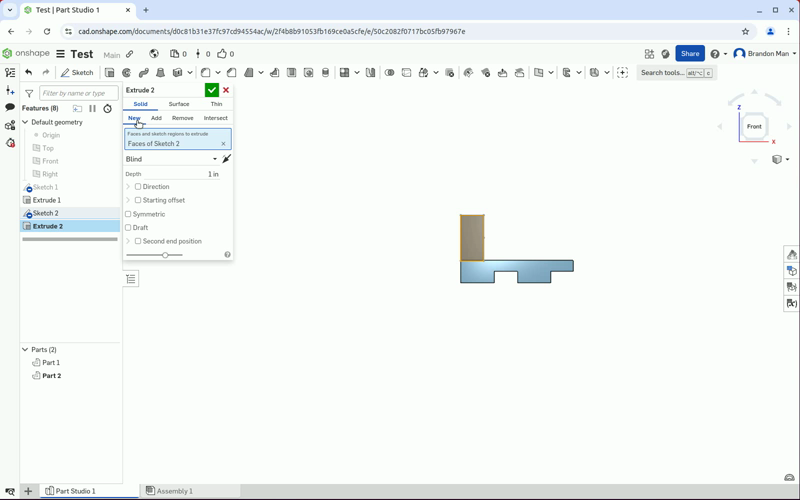
key(tab, 4)
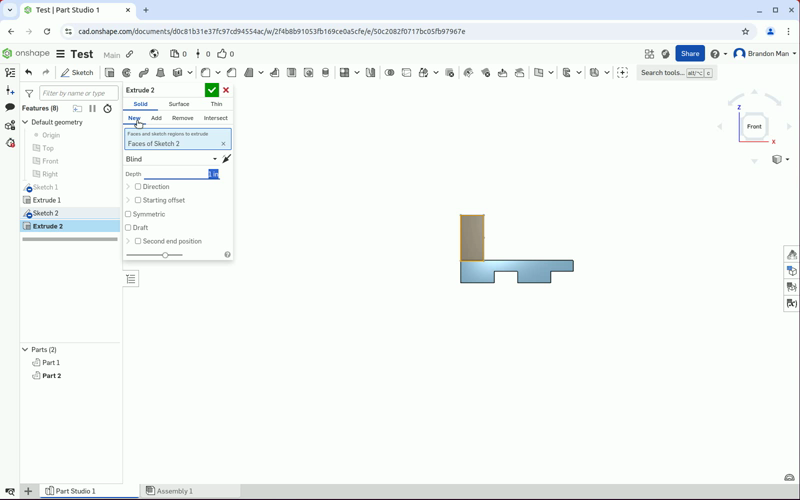
text(9.147)
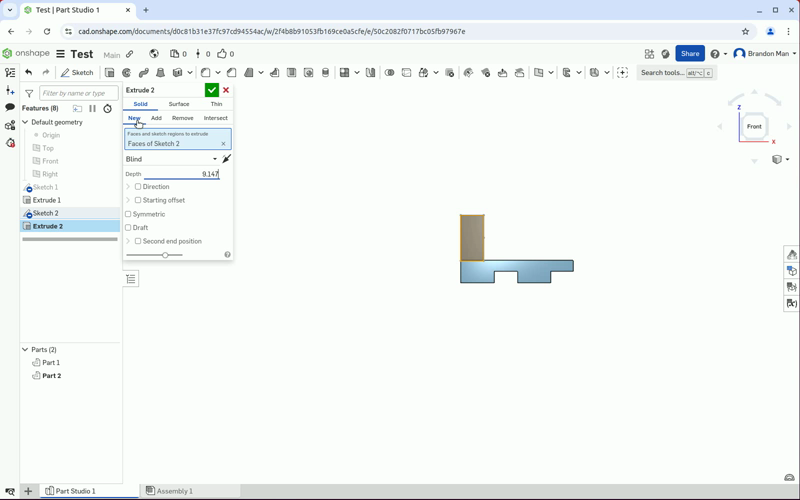
key(enter)
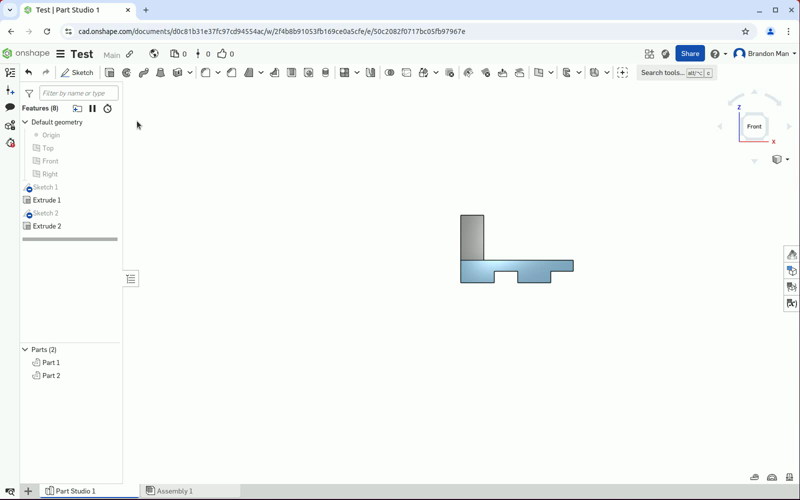
key(shift+h)
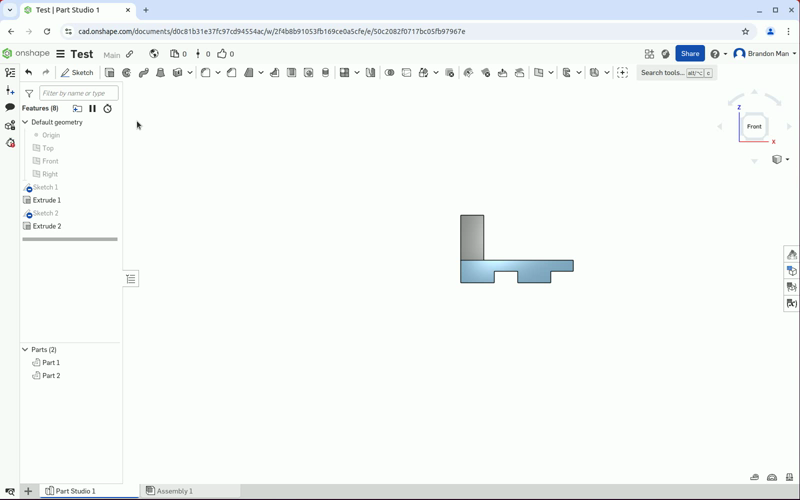
key(shift+h)
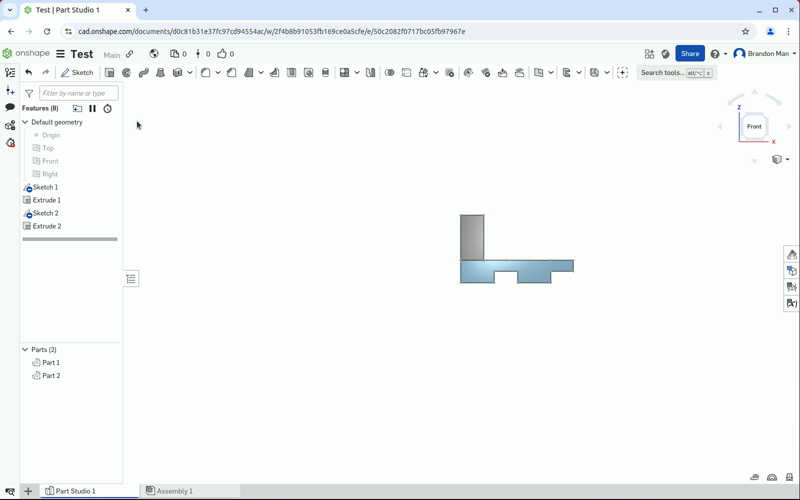
key(shift+7)
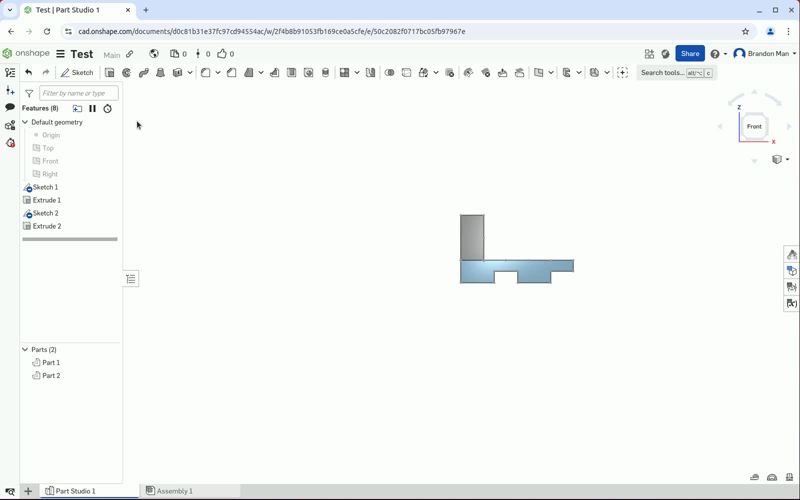
key(left, 2)
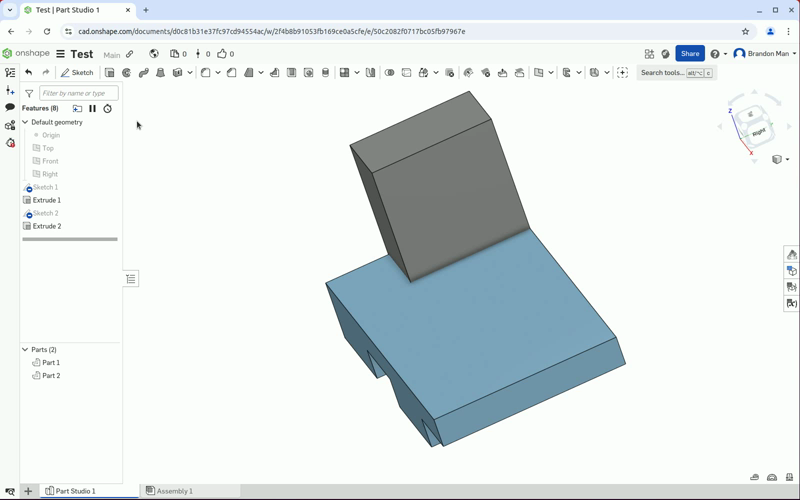
key(down, 2)
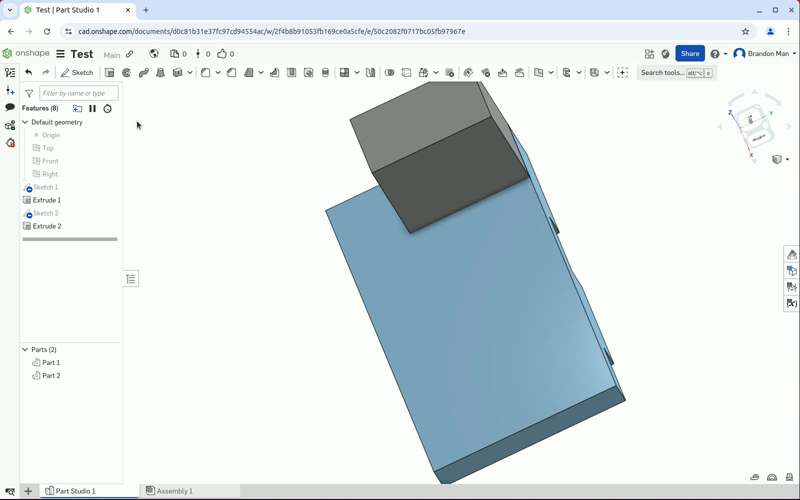
key(up, 2)
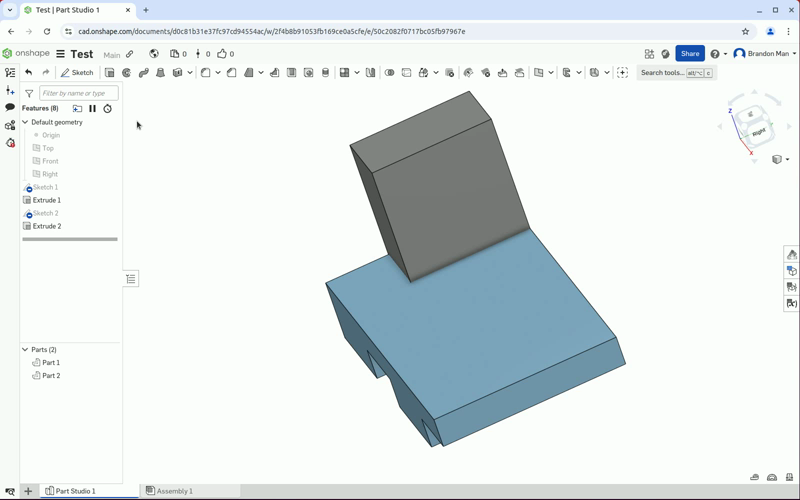
key(right, 2)
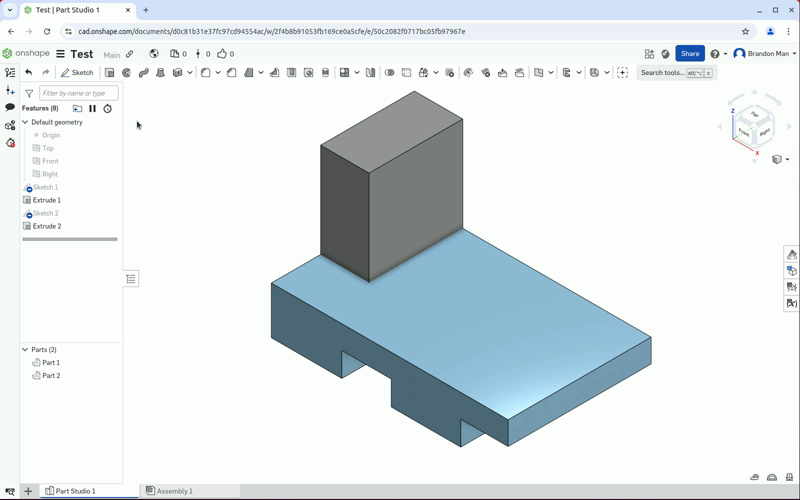
mouse_move(73, 189)
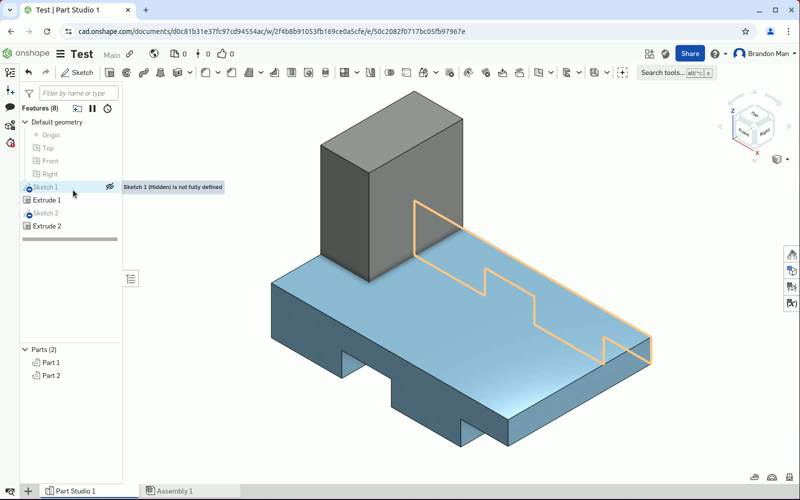
click(73, 189)